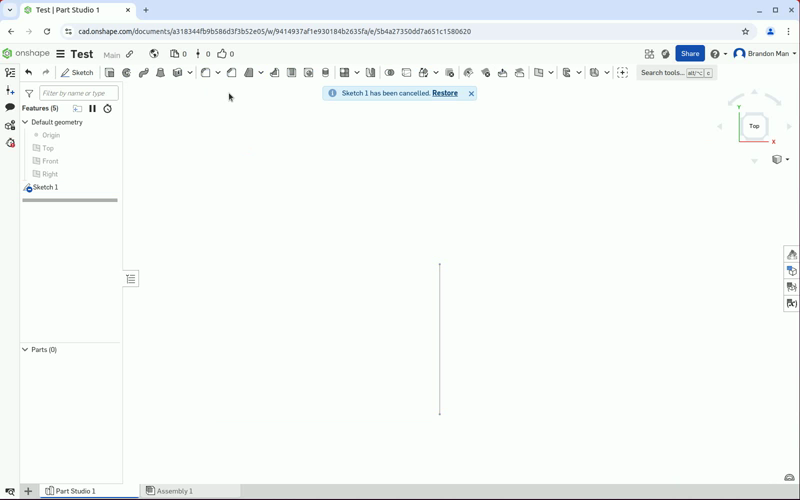
key(shift+h)
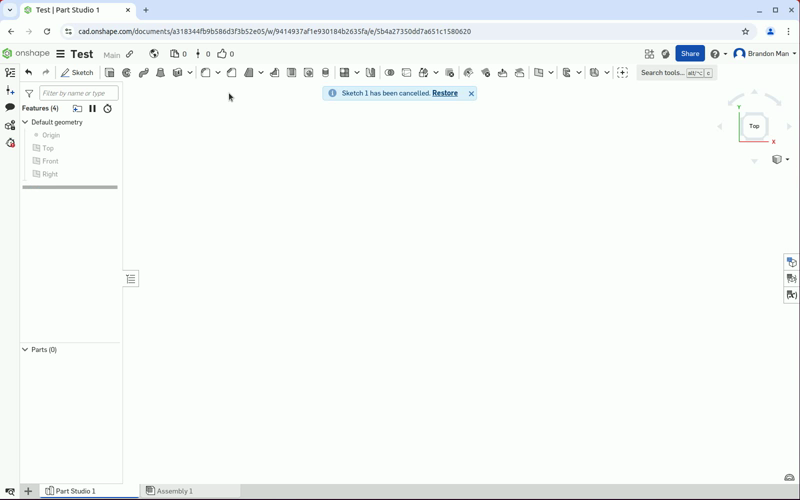
mouse_move(73, 352)
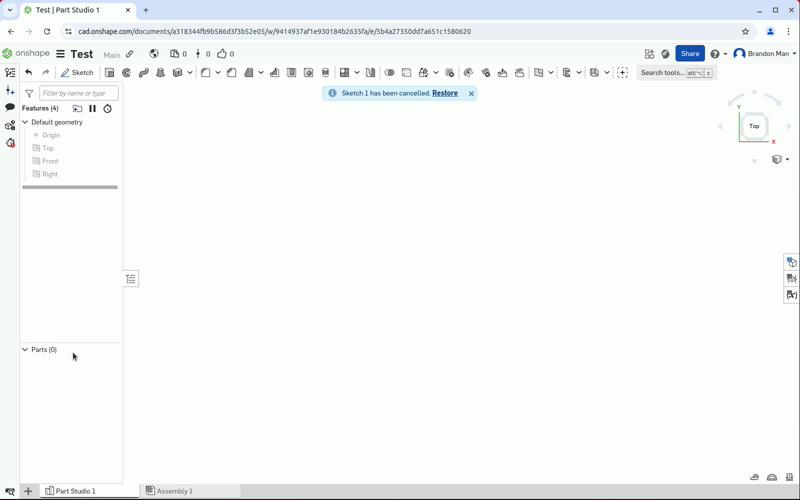
key(y)
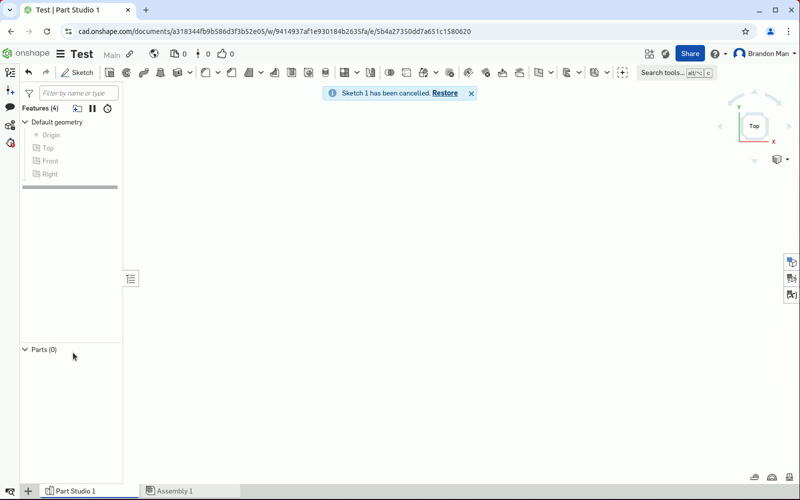
key(shift+p)
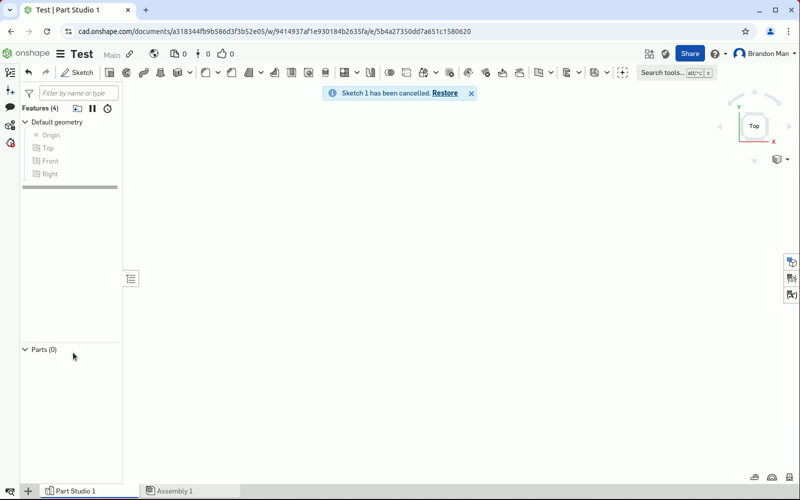
key(space)
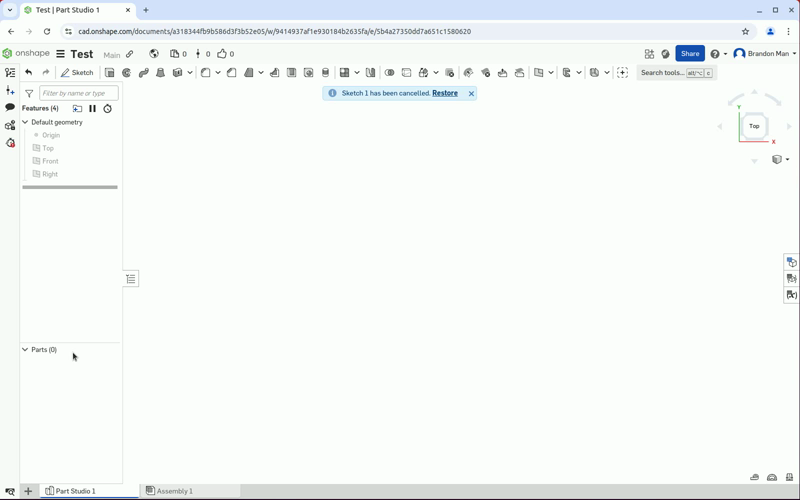
key_down(shift)
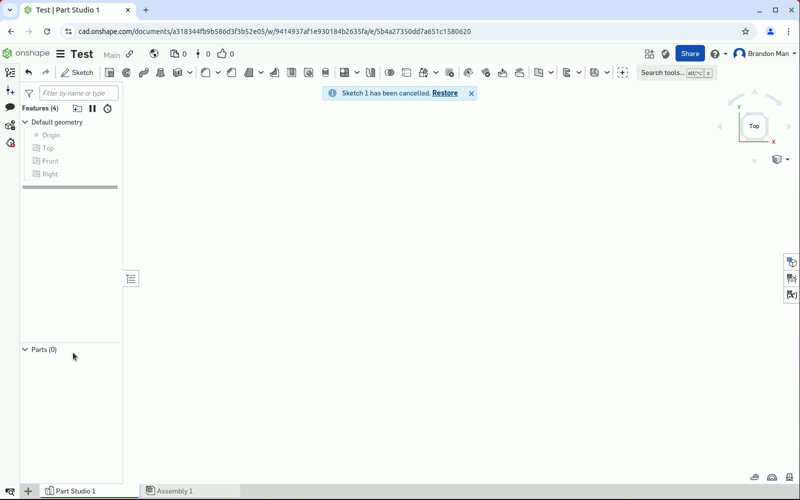
key(up)
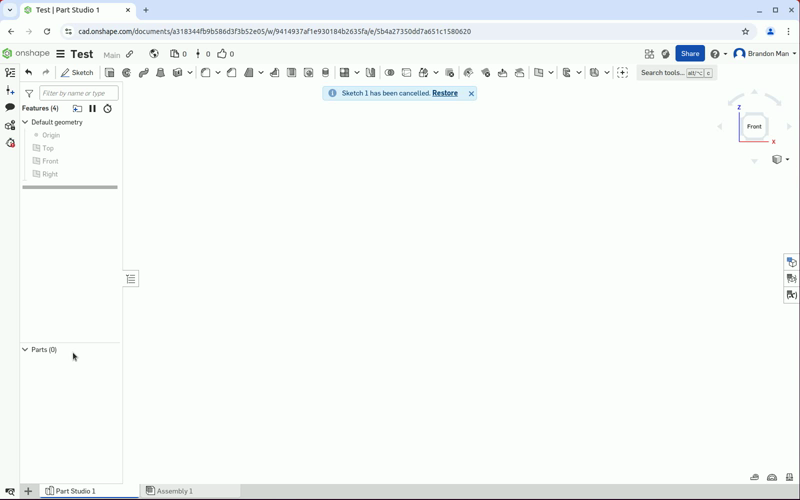
key_up(shift)
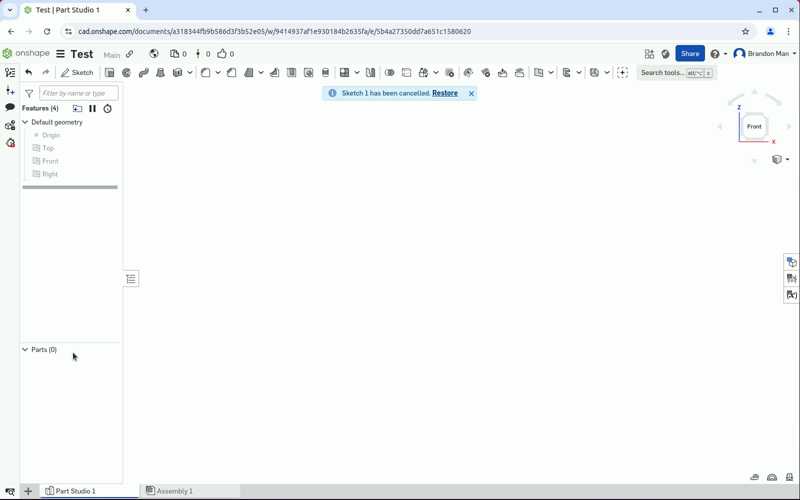
mouse_move(73, 352)
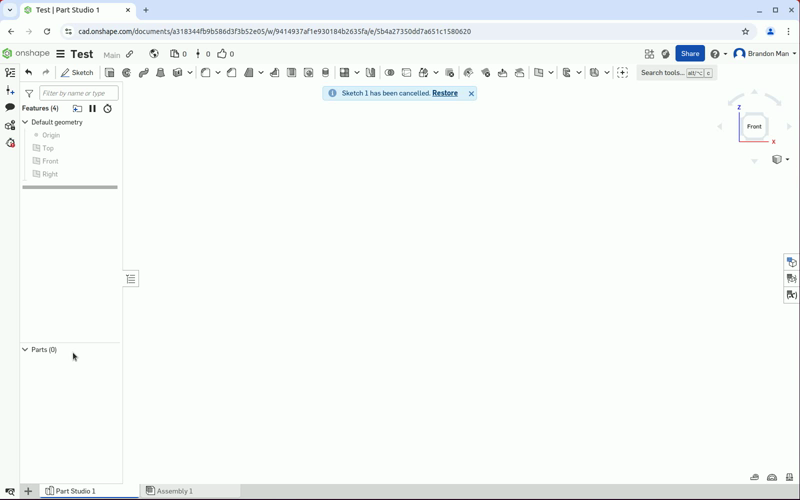
key(shift+y)
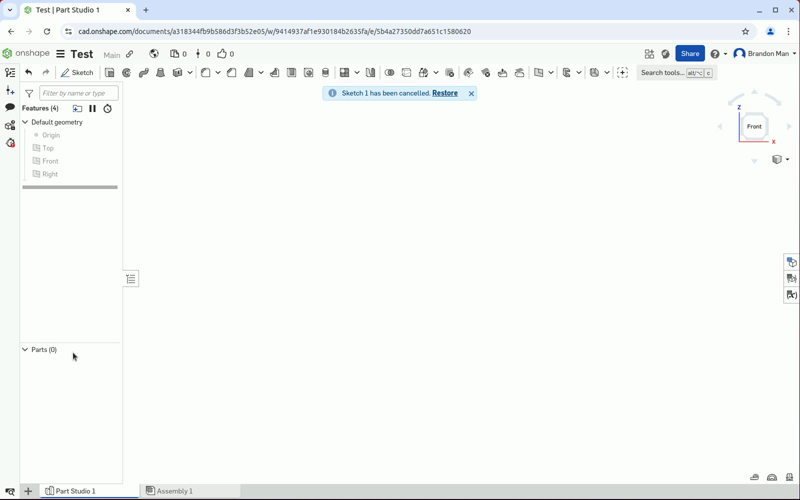
key(shift+s)
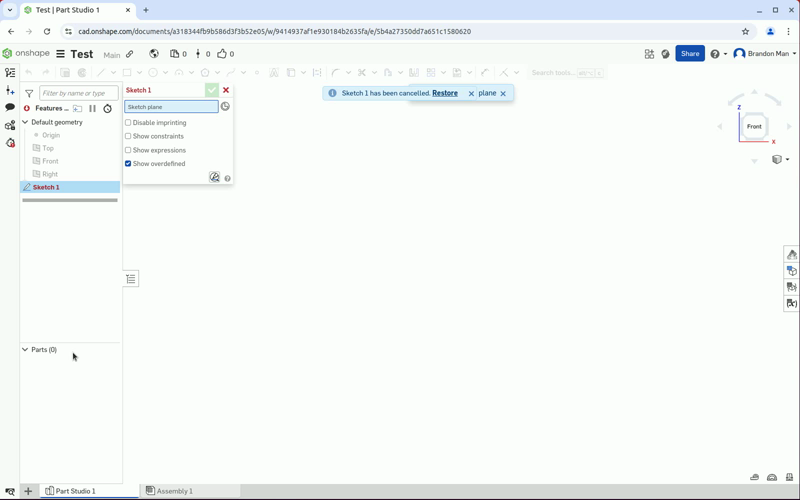
mouse_move(73, 163)
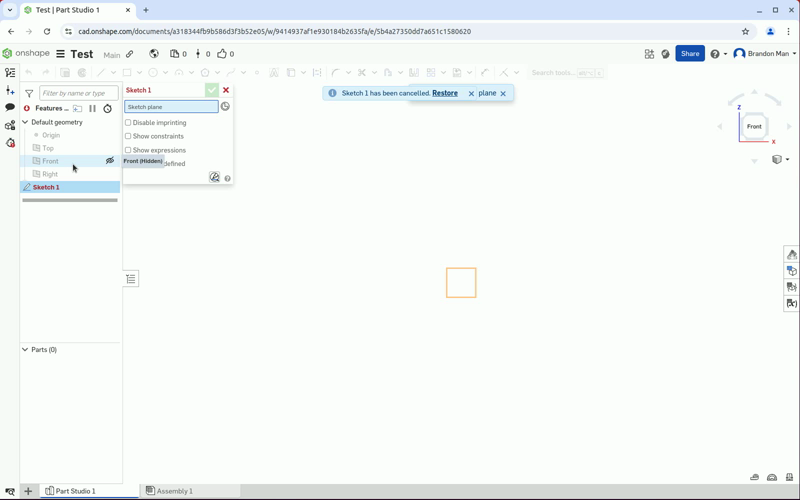
click(73, 163)
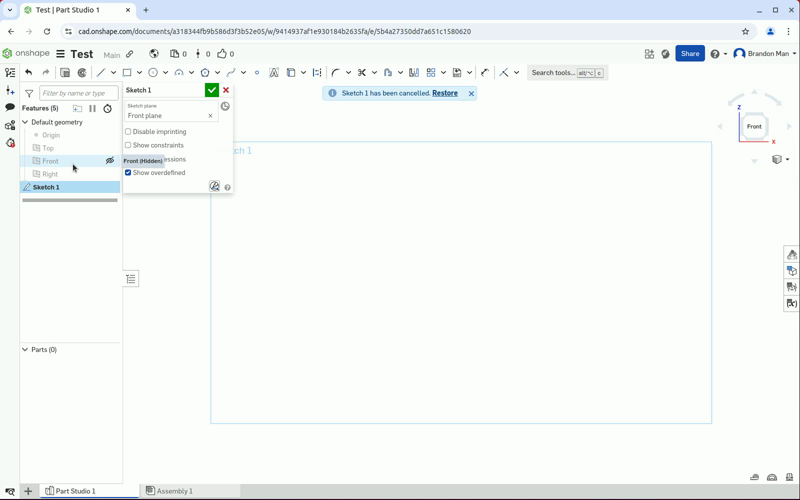
mouse_move(73, 352)
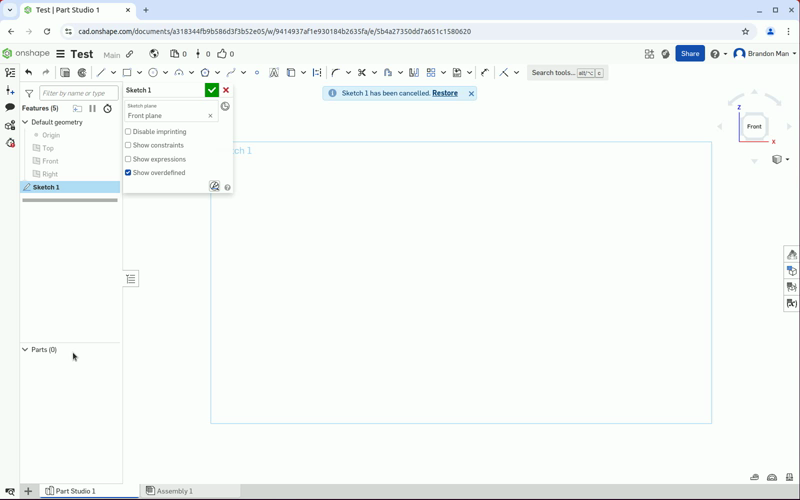
key(y)
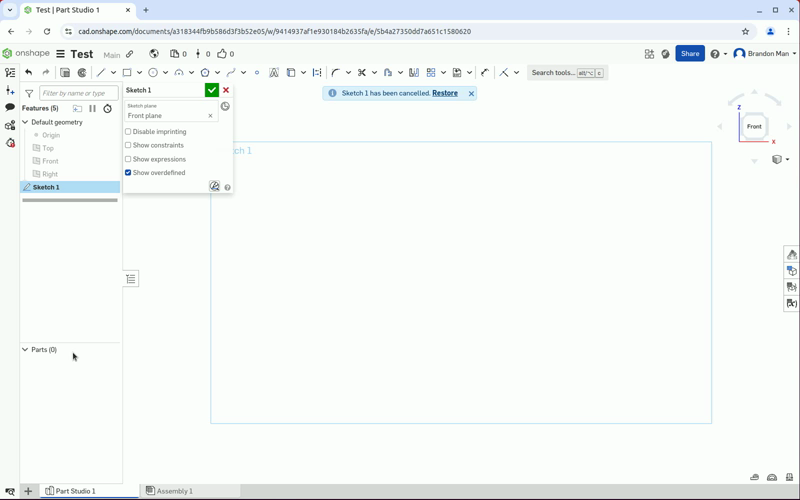
key(l)
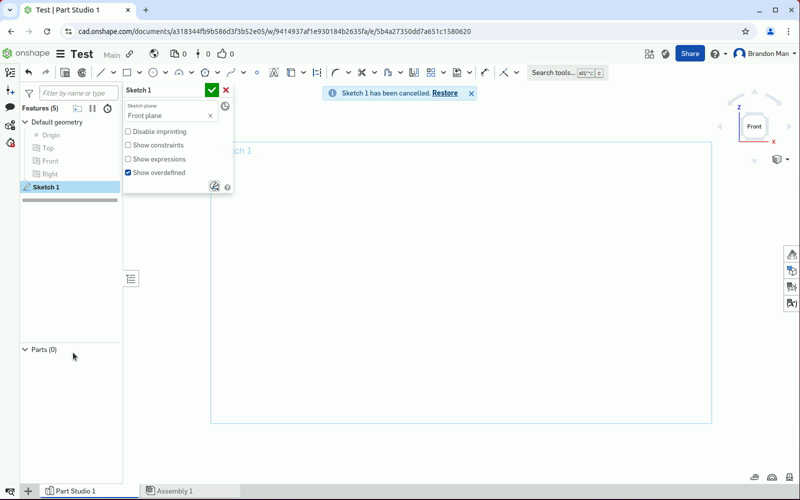
key_down(shift)
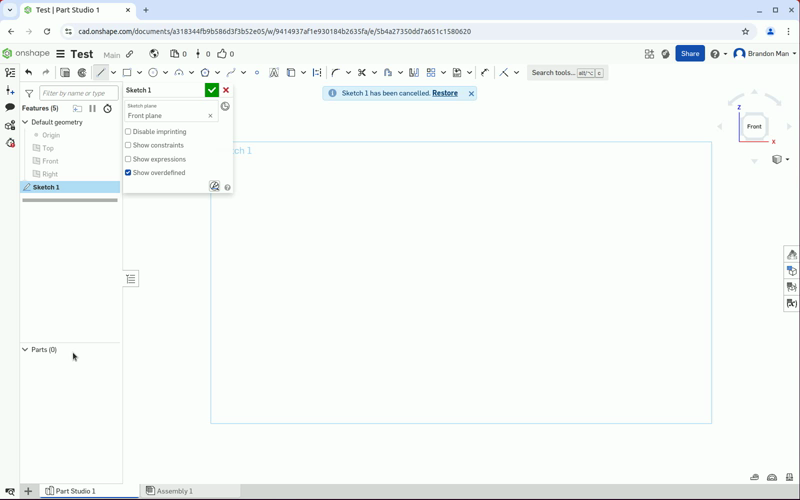
mouse_move(460, 282)
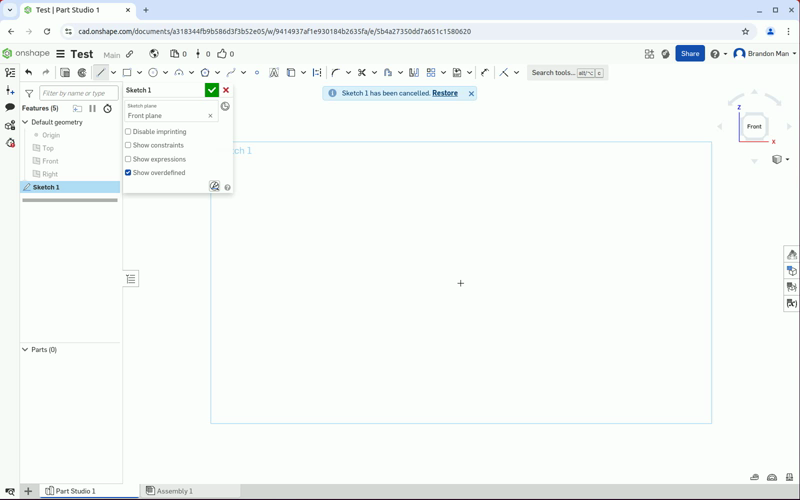
click(460, 282)
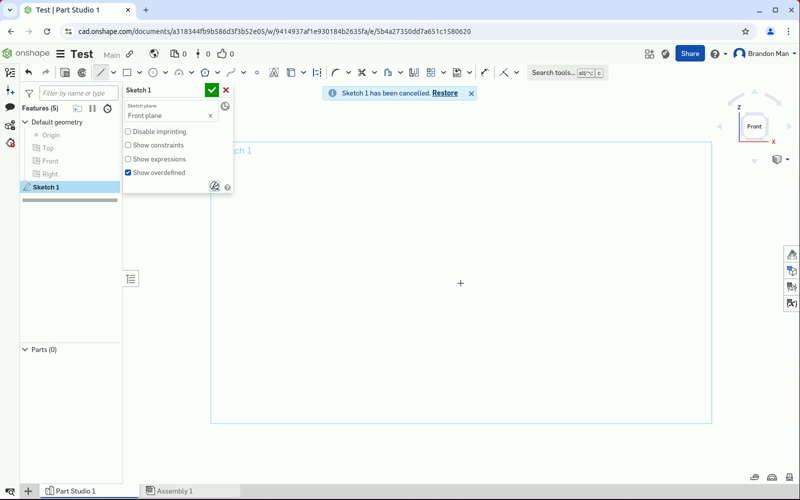
key_up(shift)
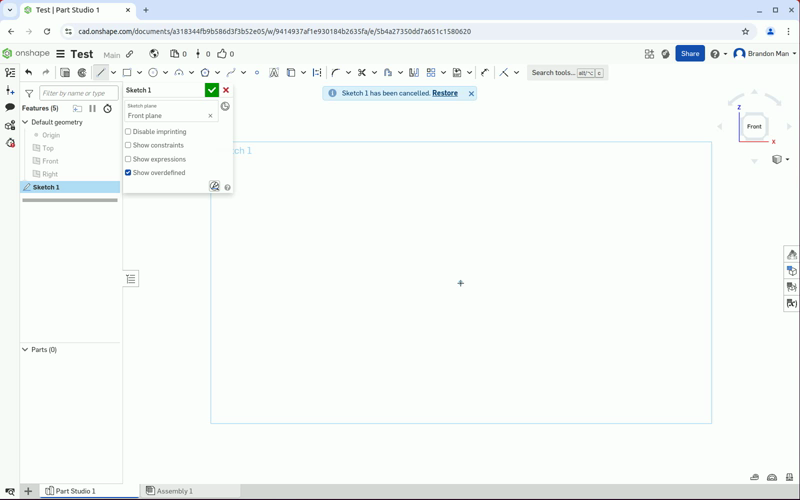
key_down(shift)
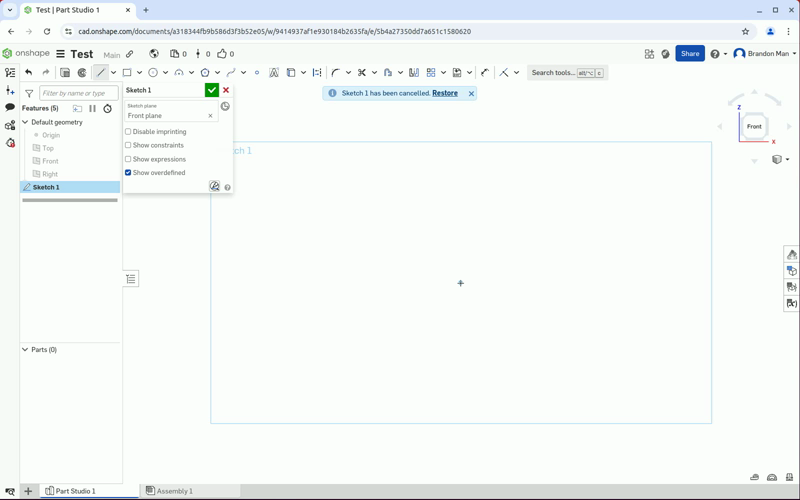
mouse_move(573, 282)
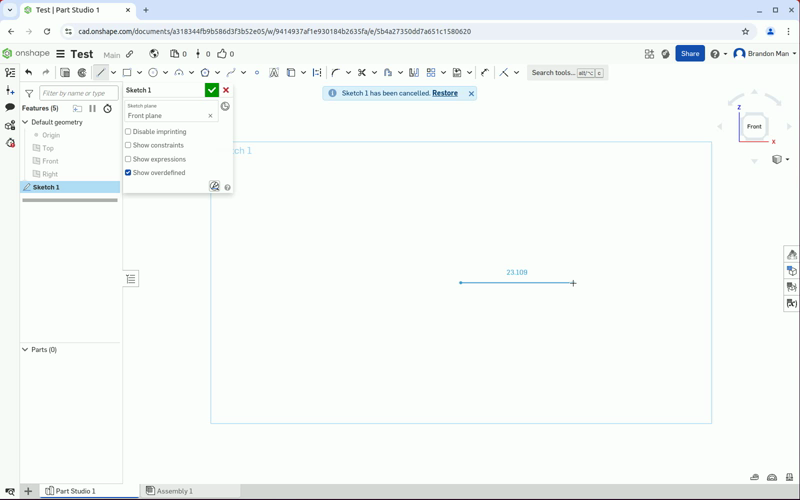
click(573, 282)
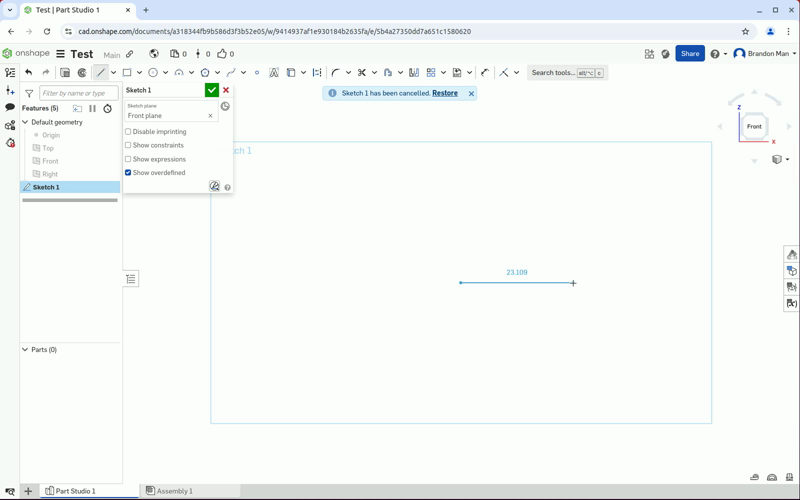
key_up(shift)
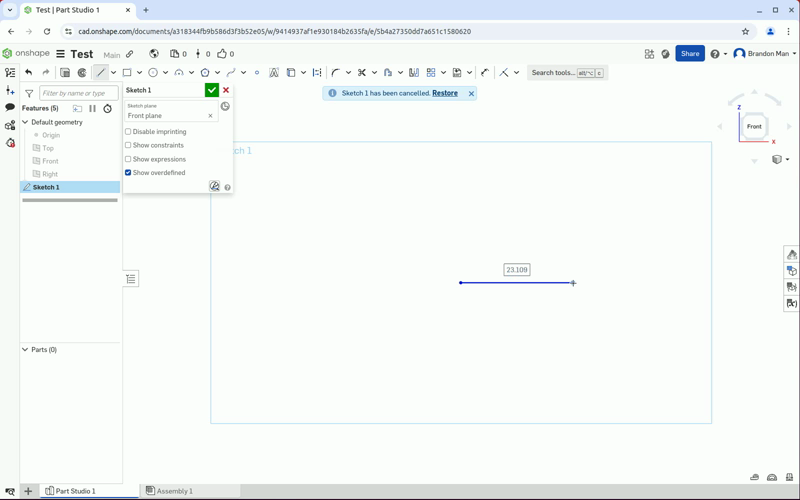
key_down(shift)
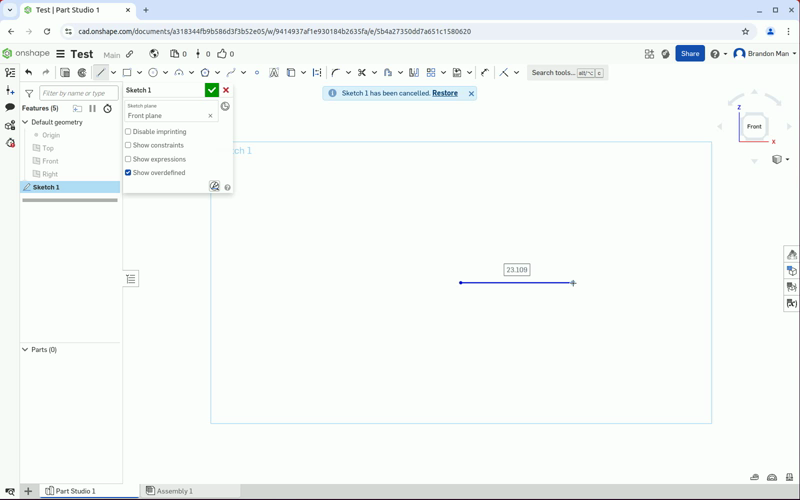
mouse_move(589, 282)
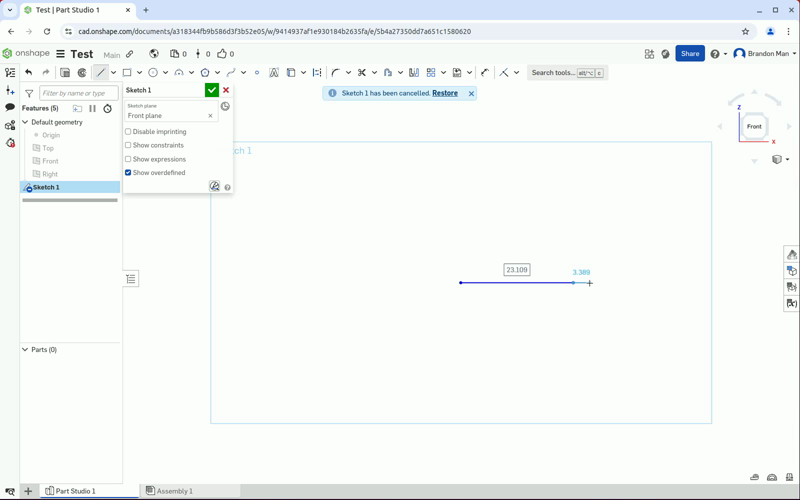
mouse_move(573, 245)
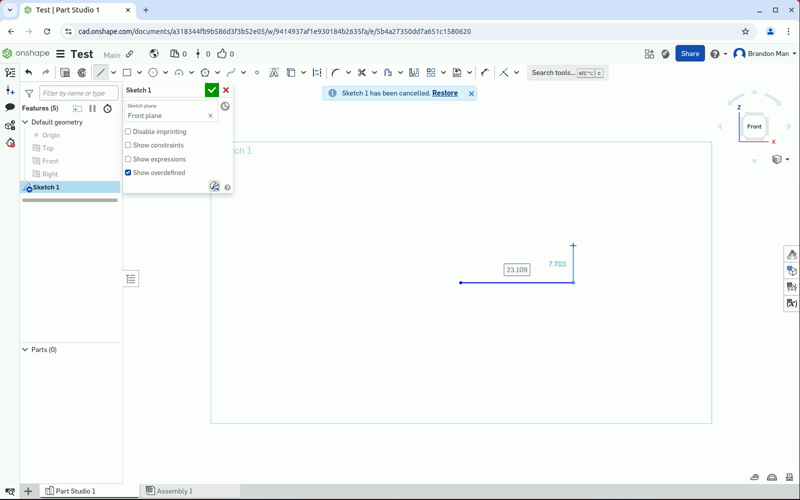
click(573, 245)
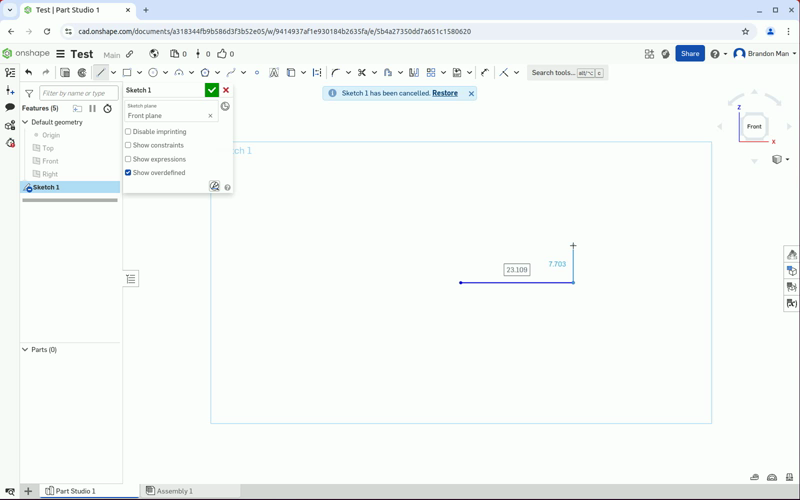
key_up(shift)
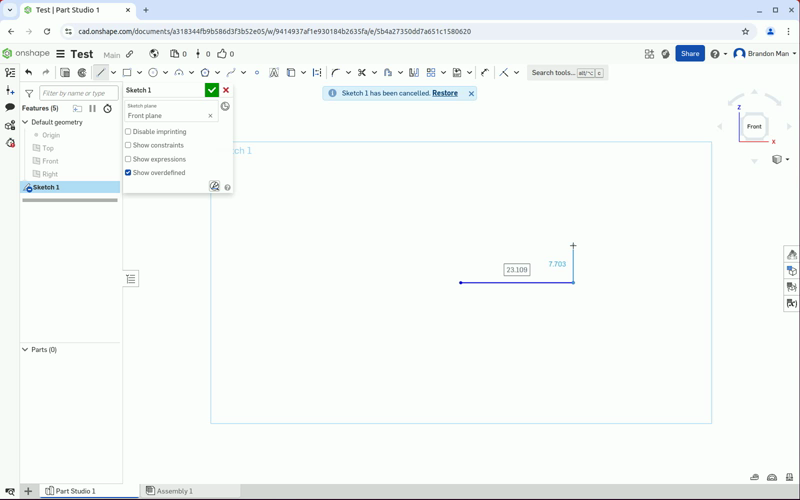
key_down(shift)
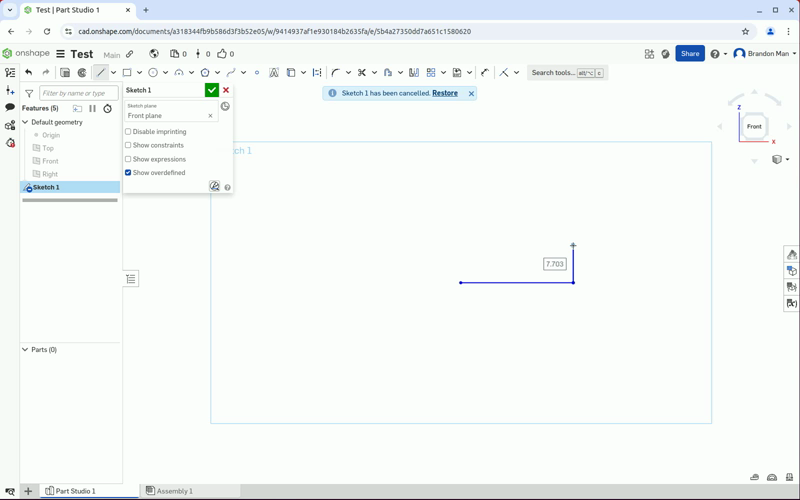
mouse_move(535, 189)
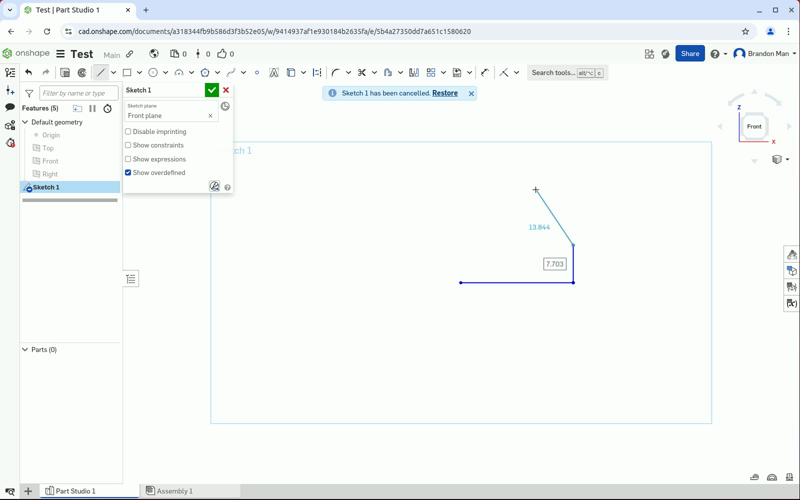
click(535, 189)
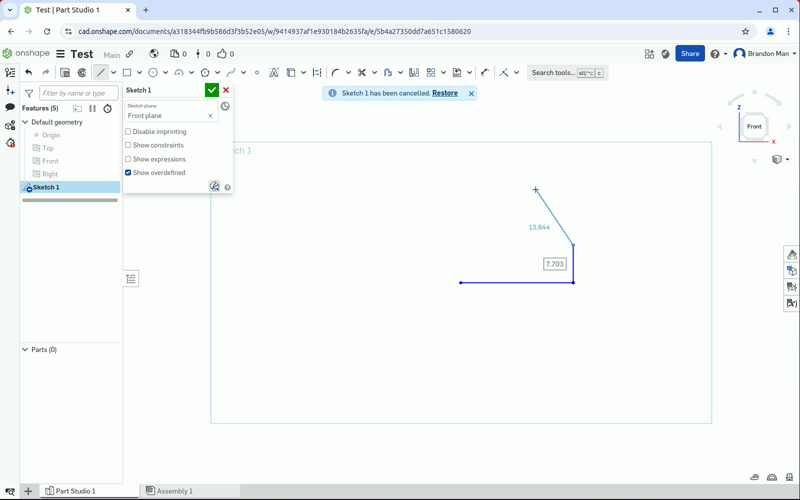
key_up(shift)
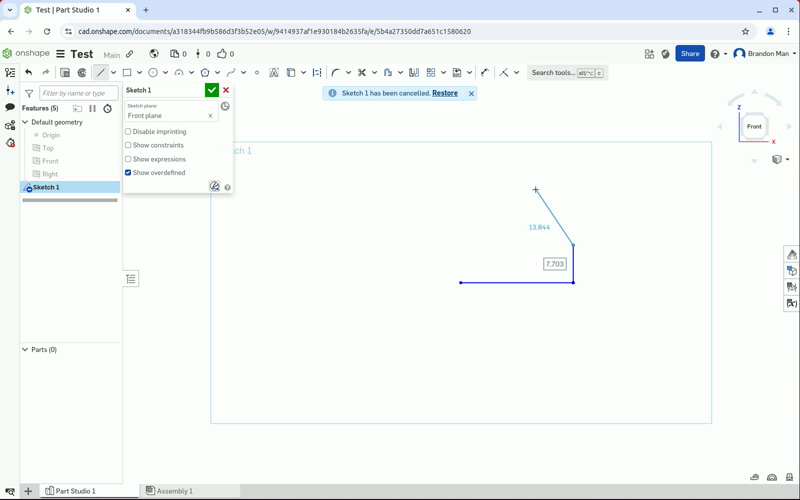
key_down(shift)
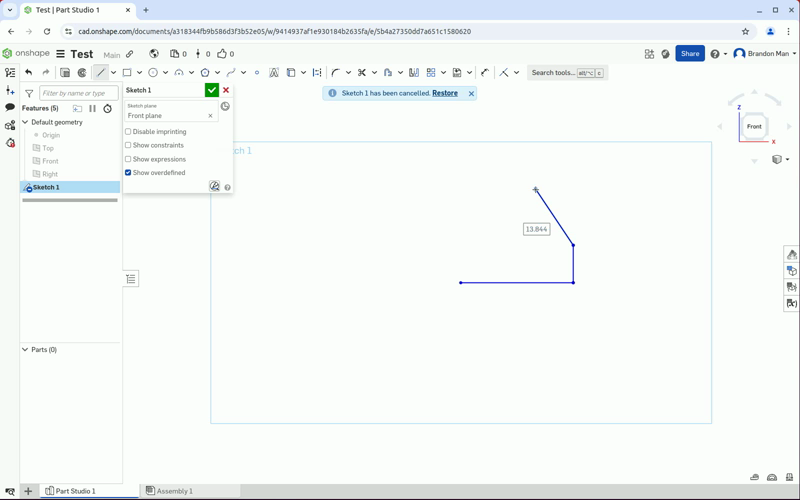
mouse_move(460, 189)
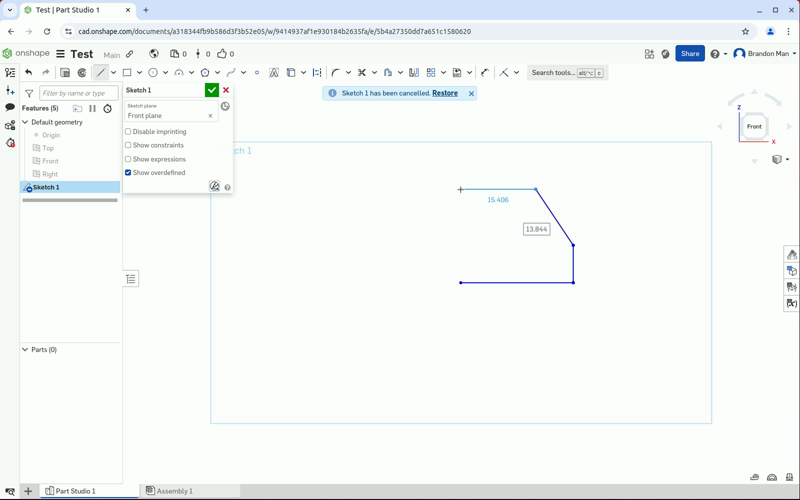
click(460, 189)
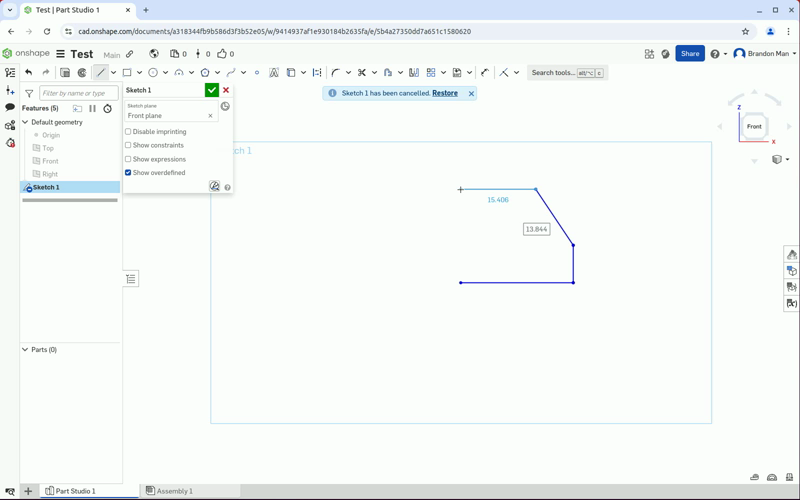
key_up(shift)
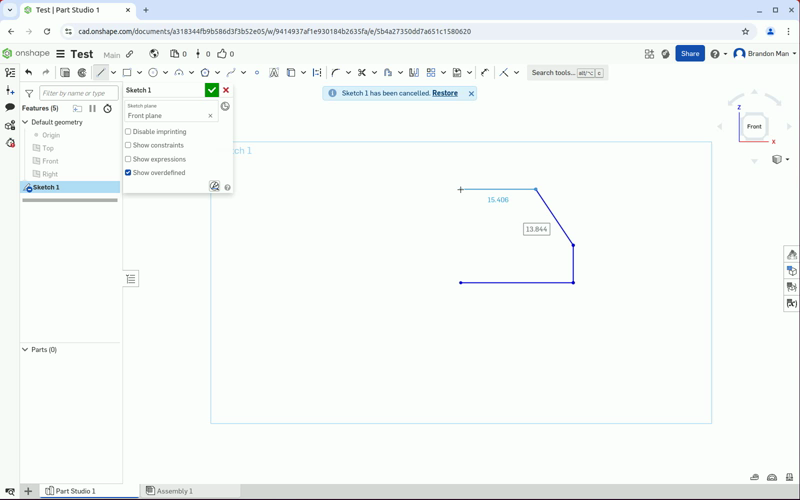
key_down(shift)
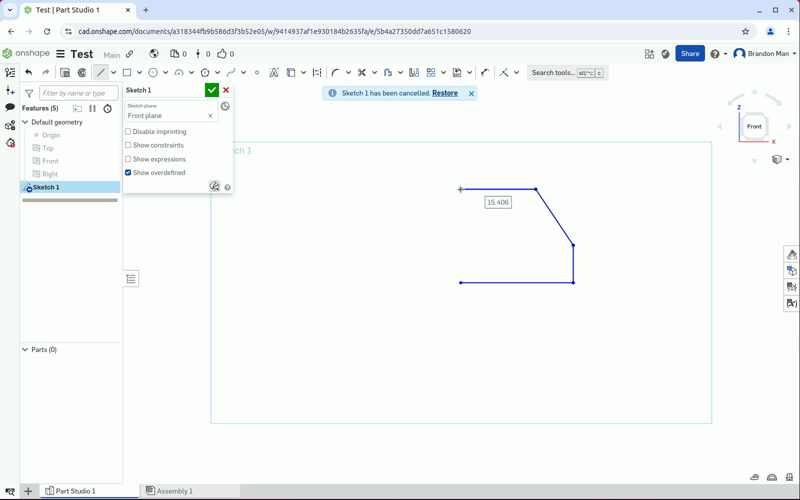
mouse_move(460, 282)
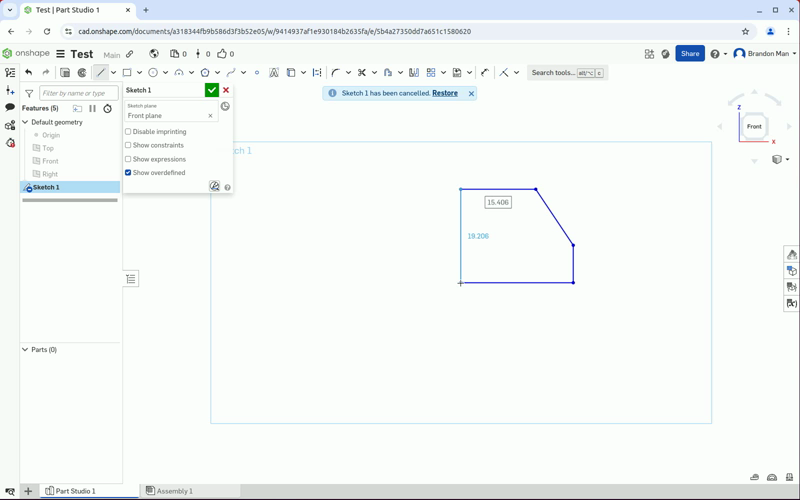
key_up(shift)
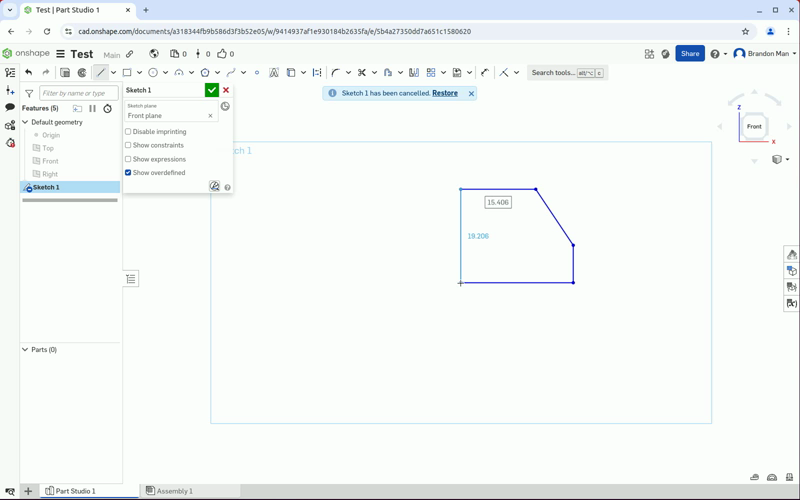
click(460, 282)
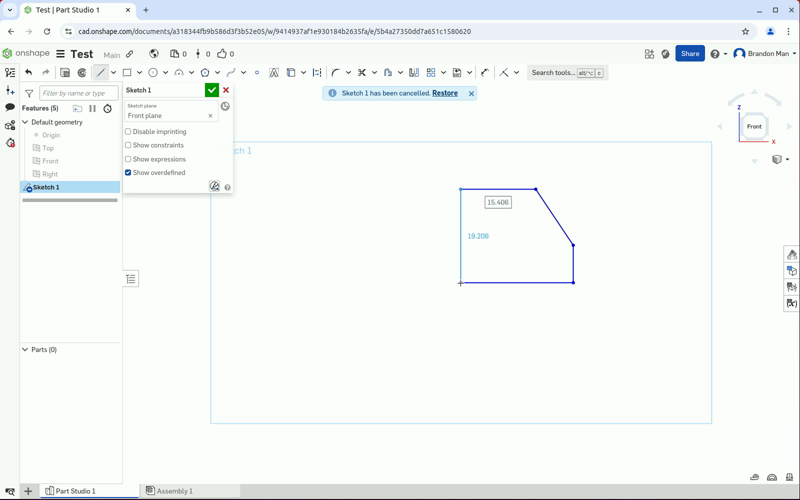
key(esc)
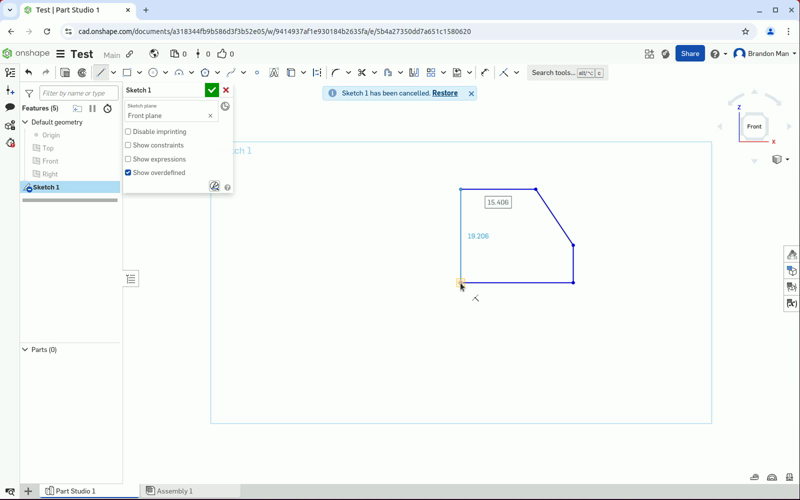
mouse_move(537, 236)
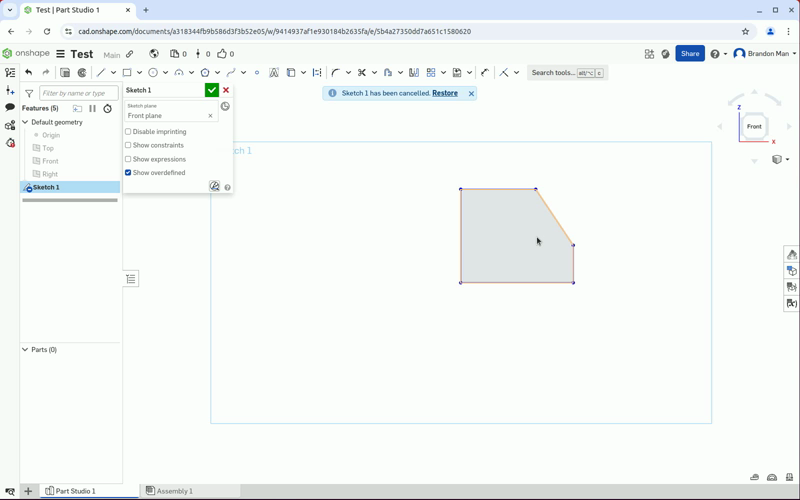
click(537, 236)
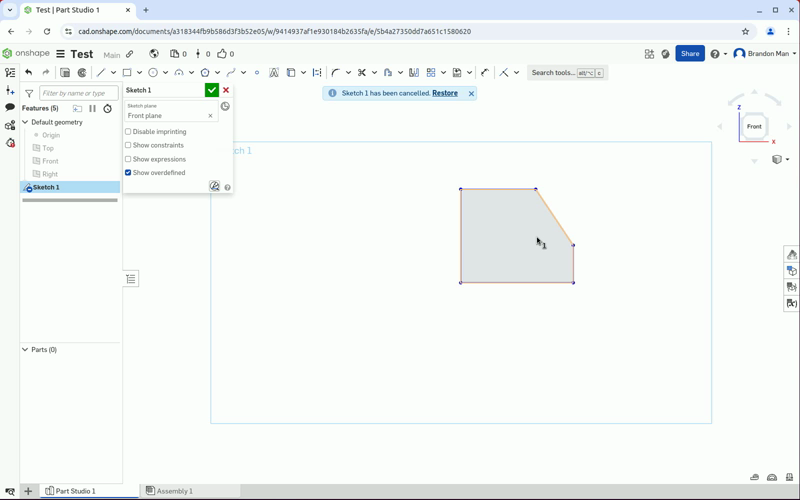
mouse_move(73, 352)
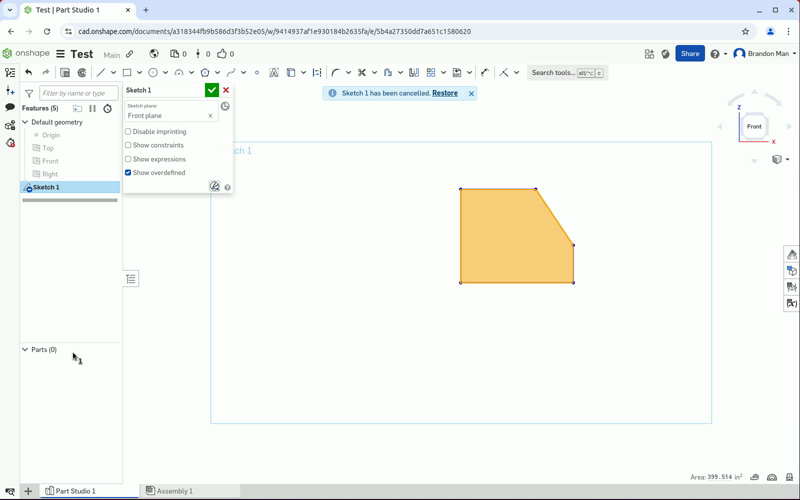
key(shift+y)
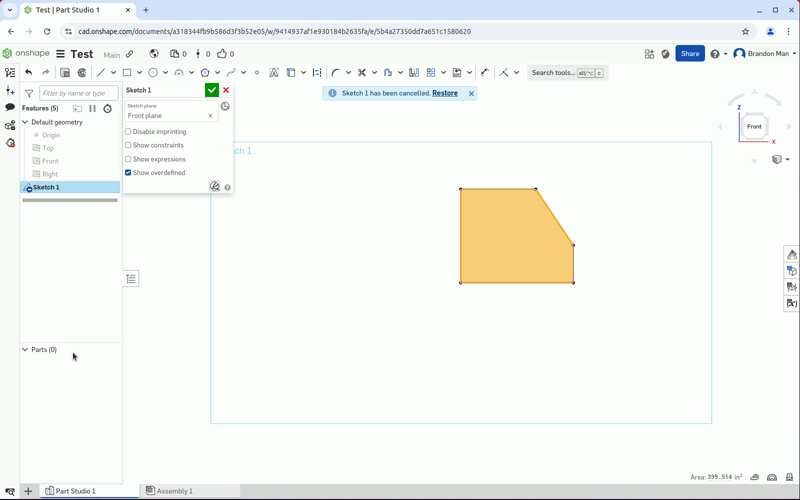
key(shift+e)
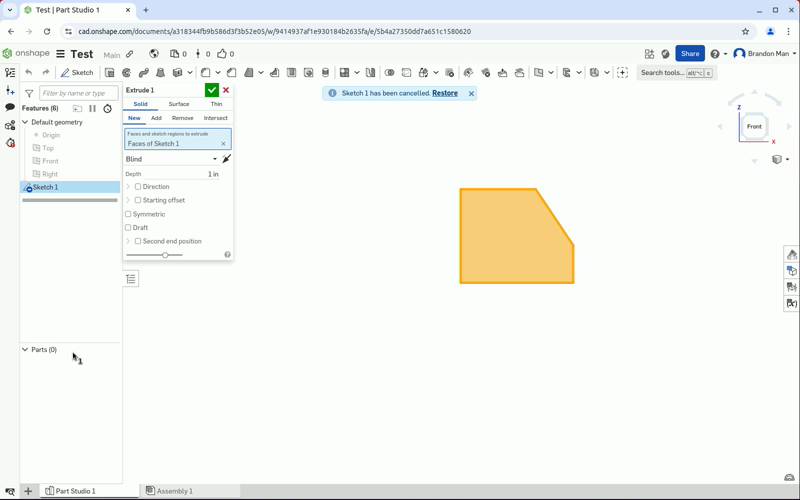
mouse_move(143, 106)
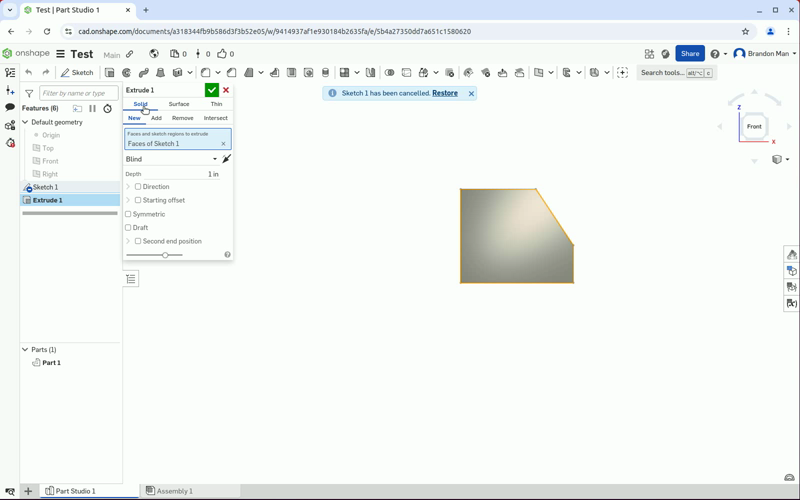
click(143, 106)
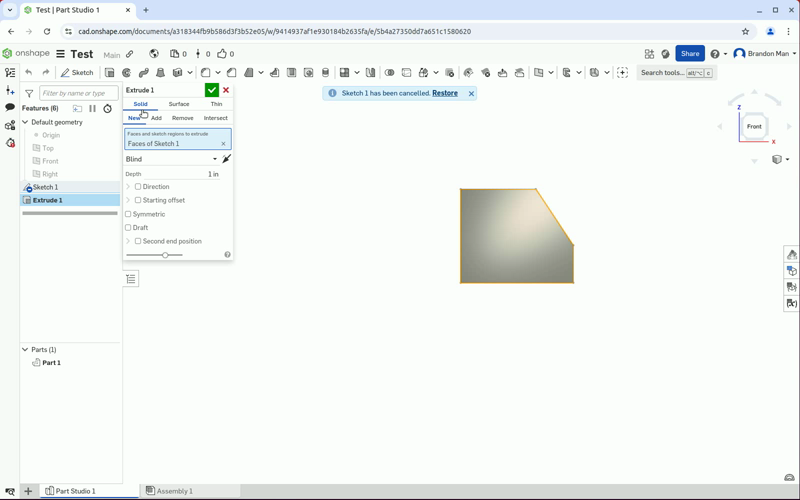
mouse_move(137, 120)
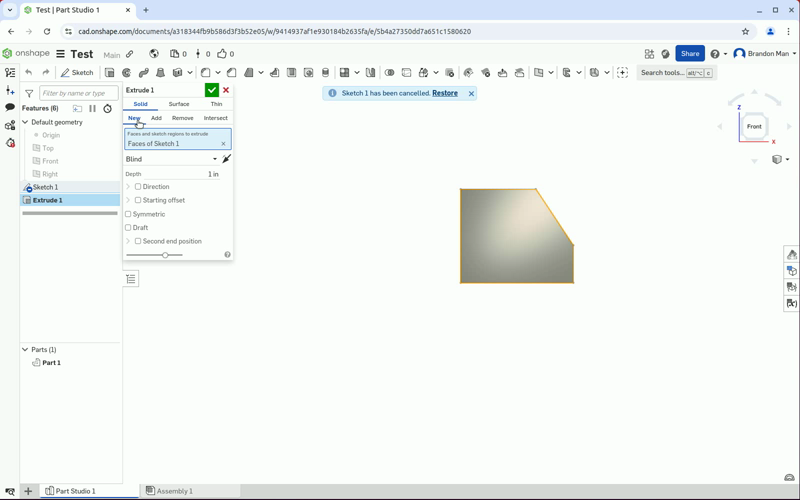
click(137, 120)
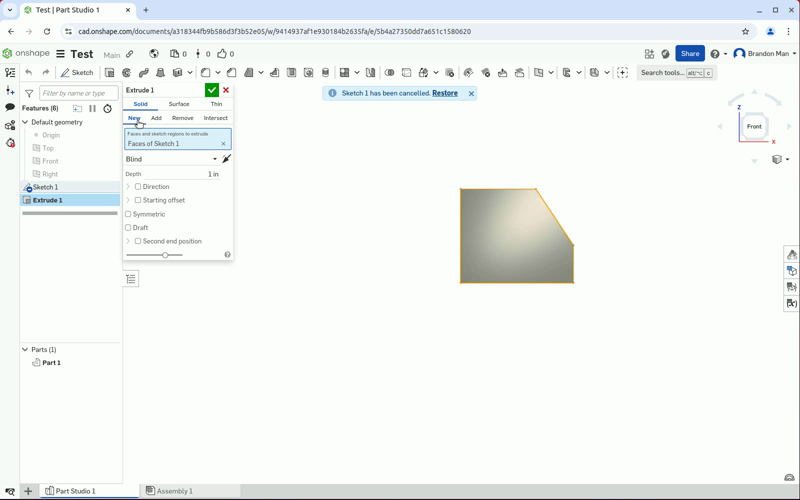
key(tab, 4)
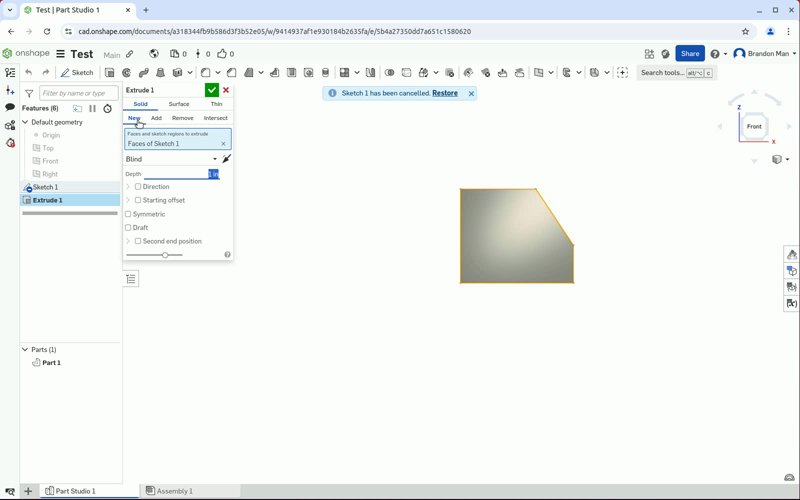
text(7.703)
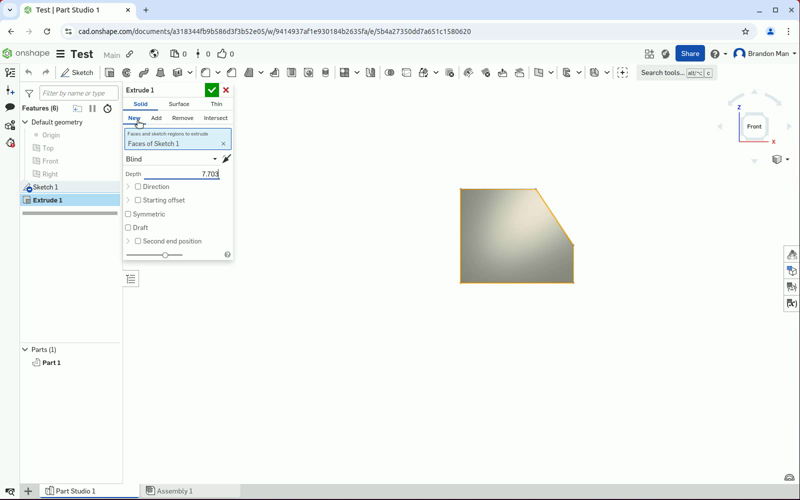
key(enter)
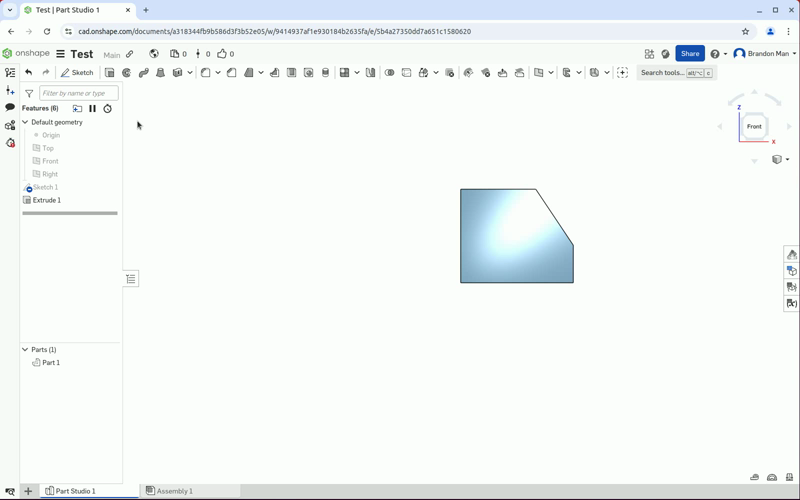
key(shift+h)
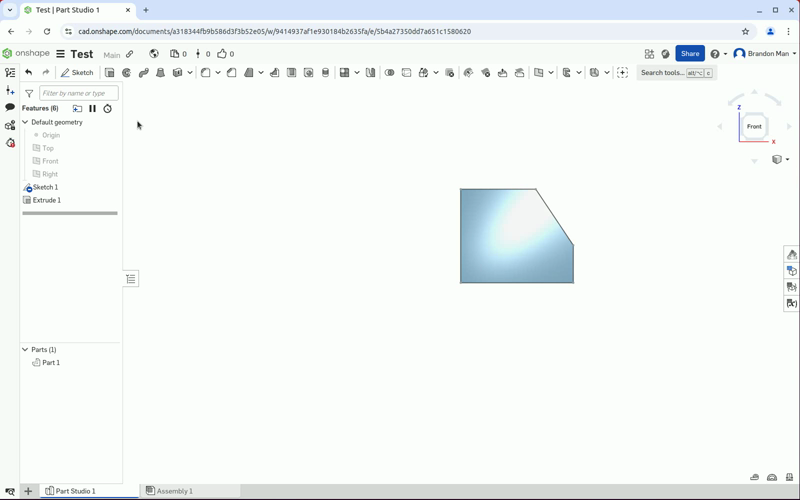
key(shift+h)
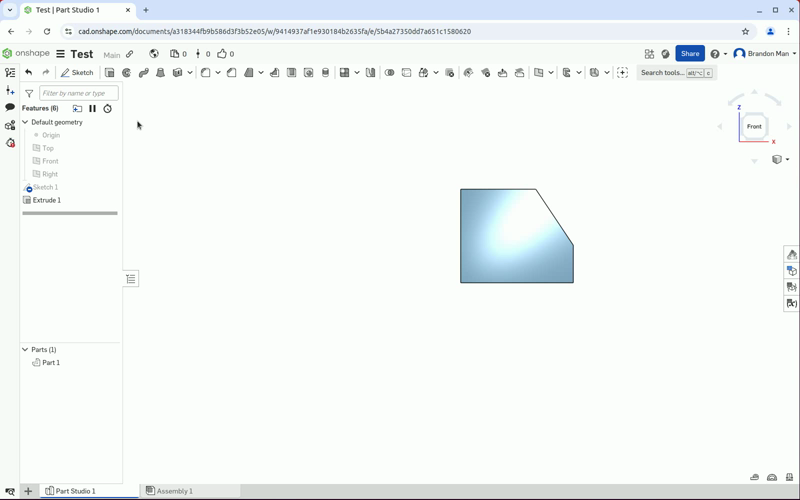
mouse_move(73, 189)
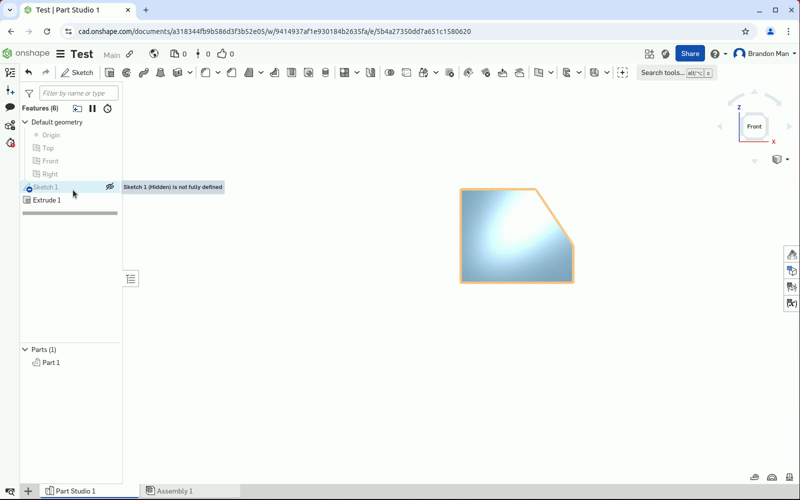
click(73, 189)
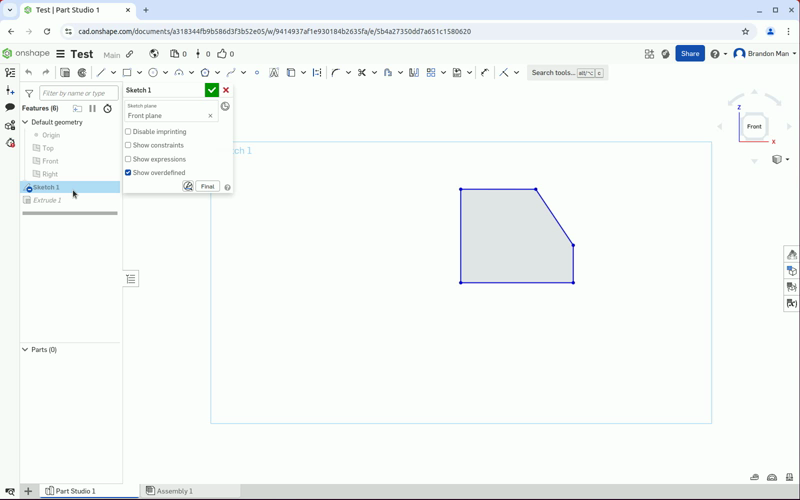
mouse_move(229, 92)
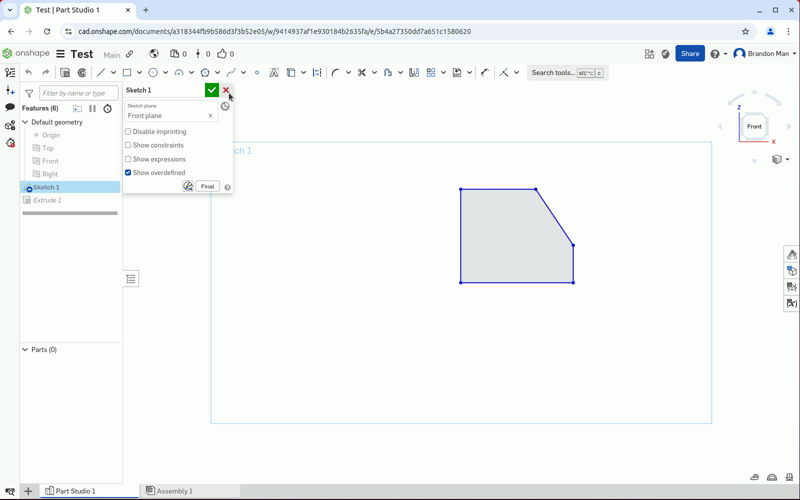
click(229, 92)
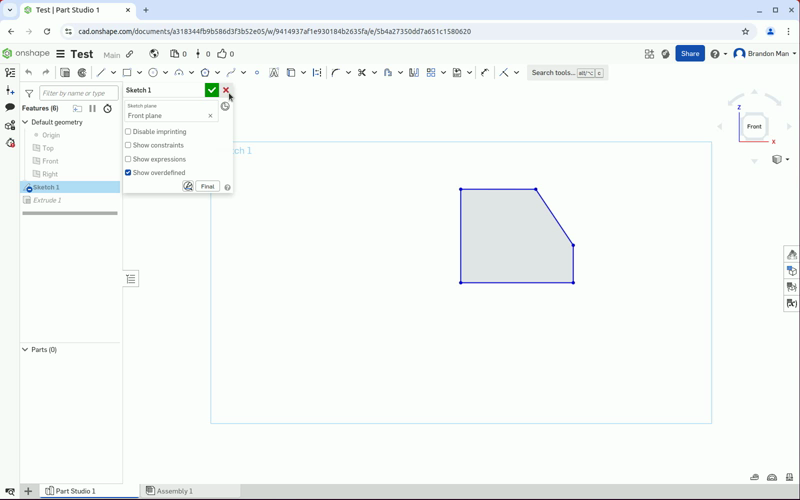
key(shift+s)
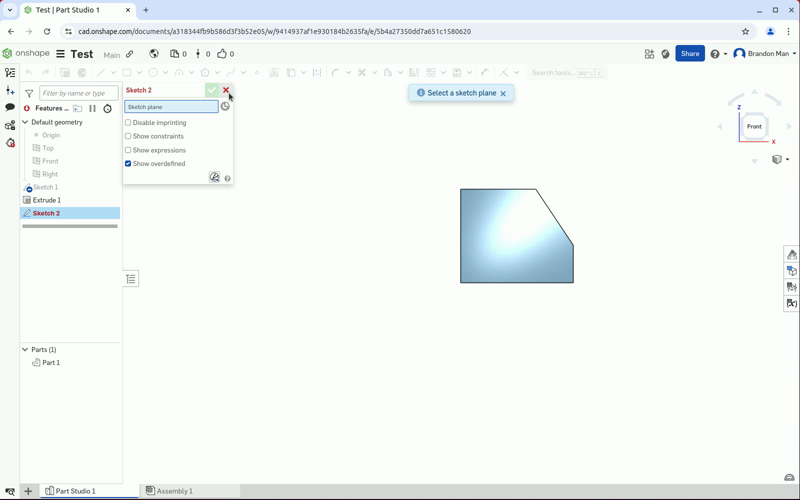
mouse_move(73, 163)
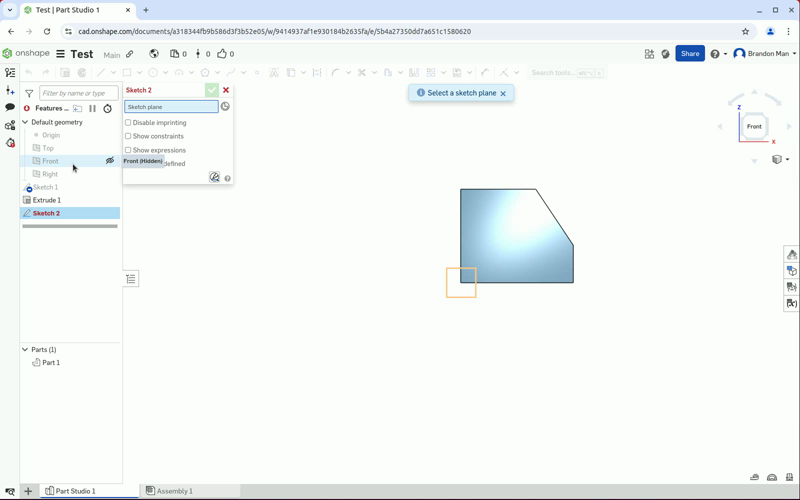
click(73, 163)
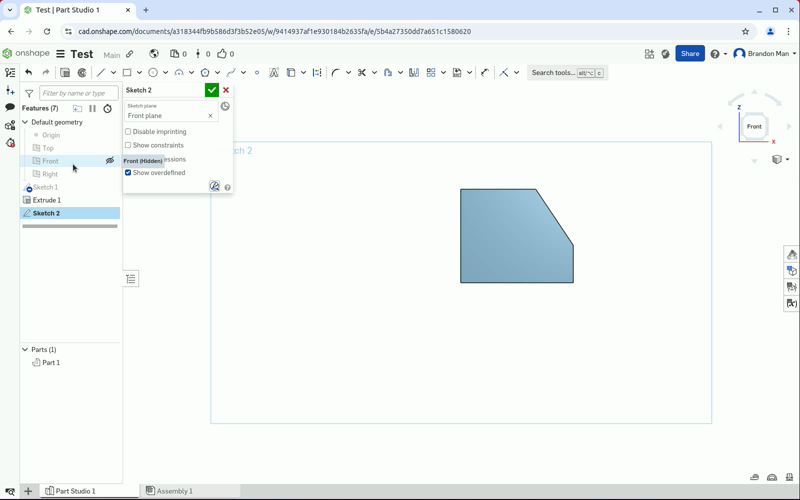
mouse_move(73, 352)
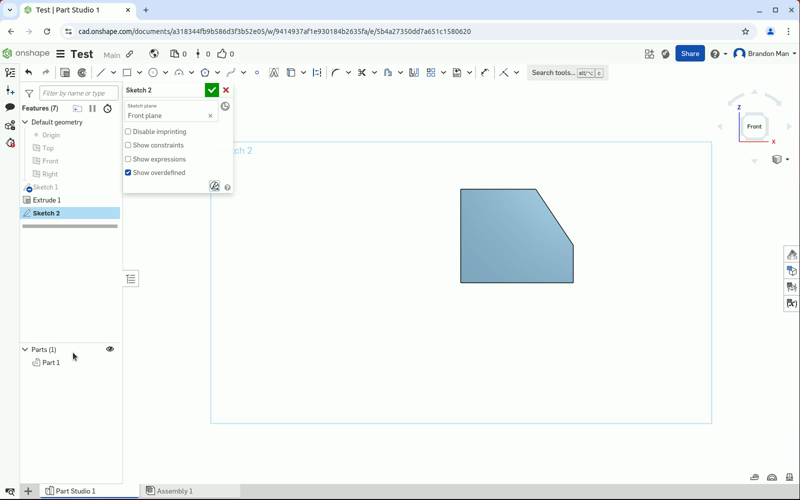
key(y)
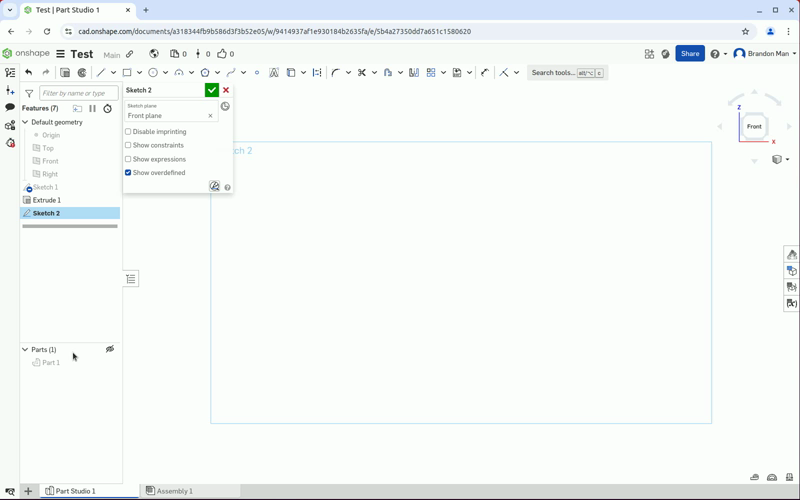
key(l)
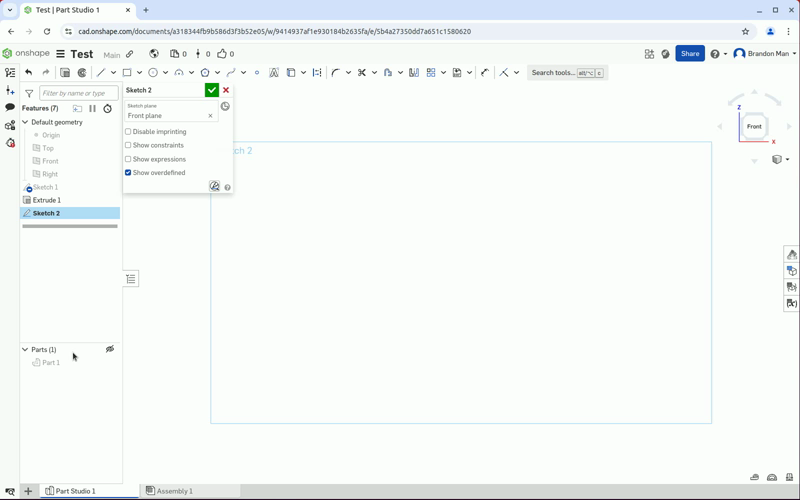
key_down(shift)
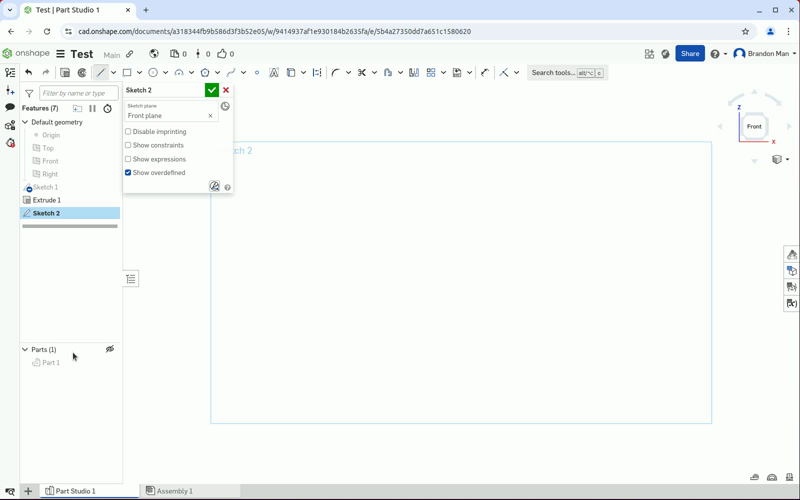
mouse_move(460, 282)
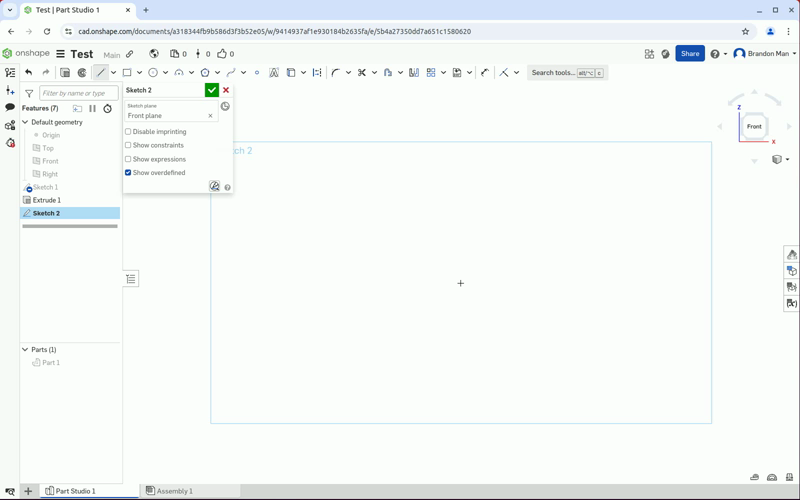
click(460, 282)
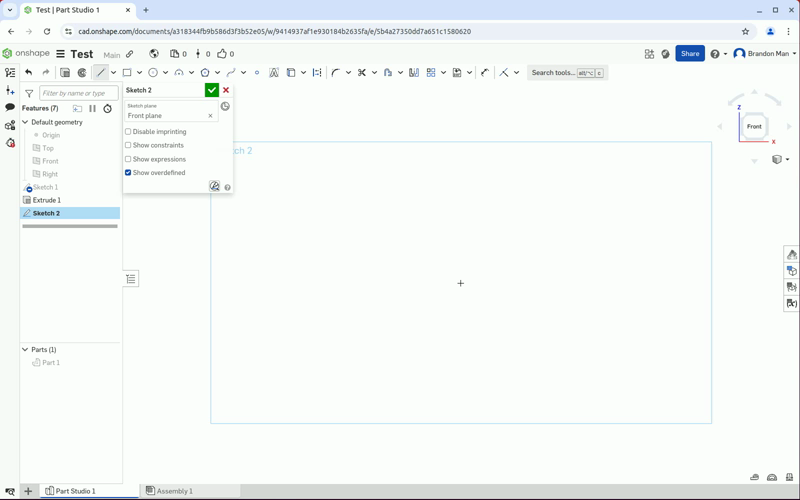
key_up(shift)
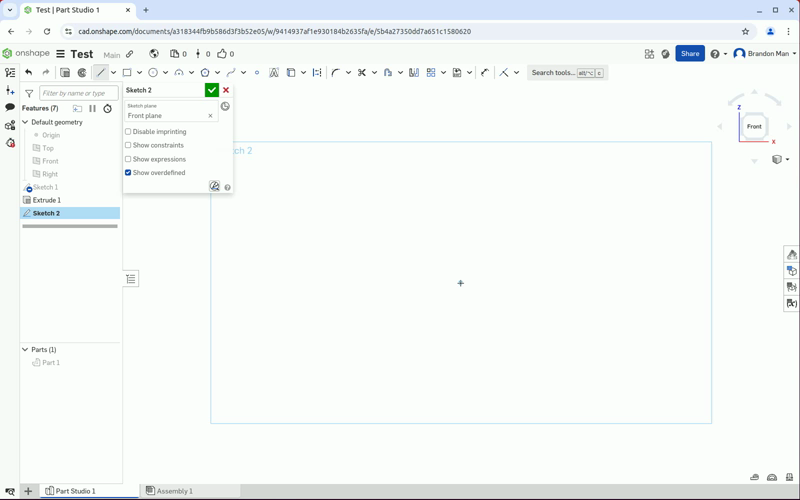
key_down(shift)
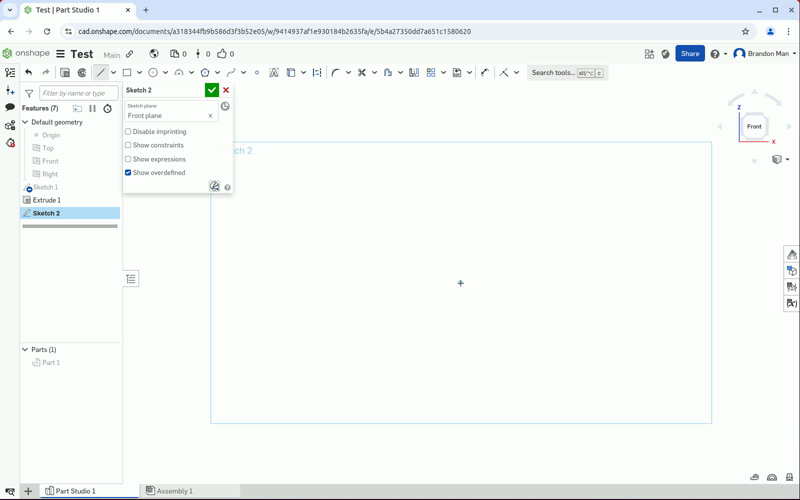
mouse_move(573, 282)
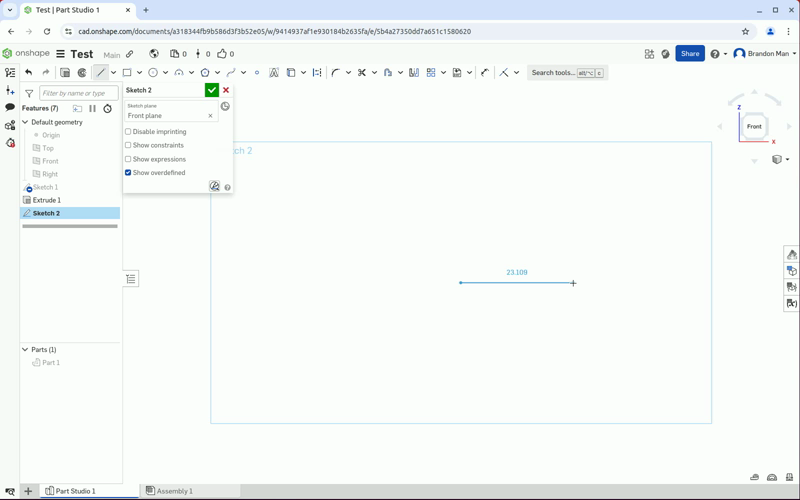
click(573, 282)
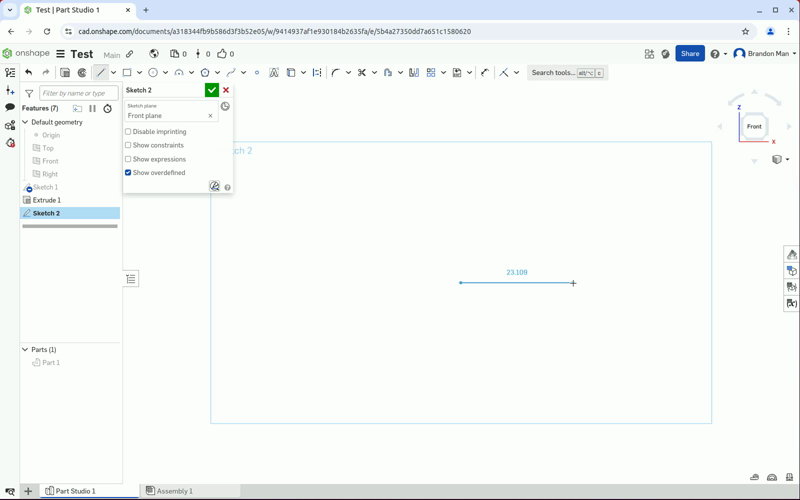
key_up(shift)
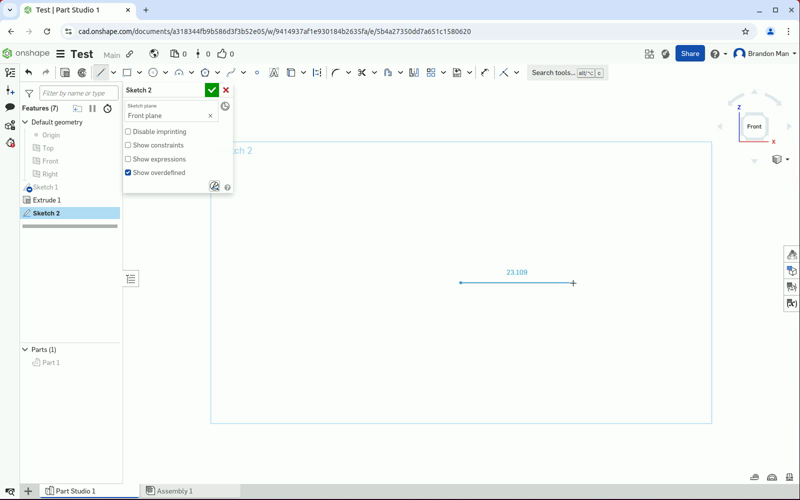
key_down(shift)
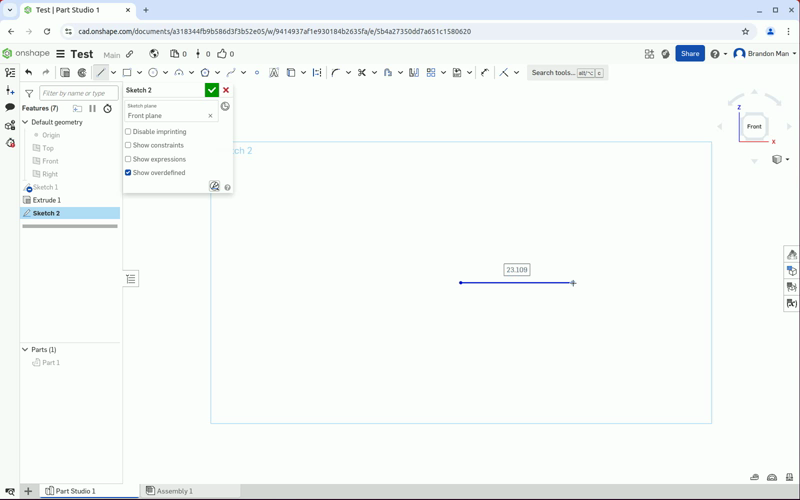
mouse_move(589, 282)
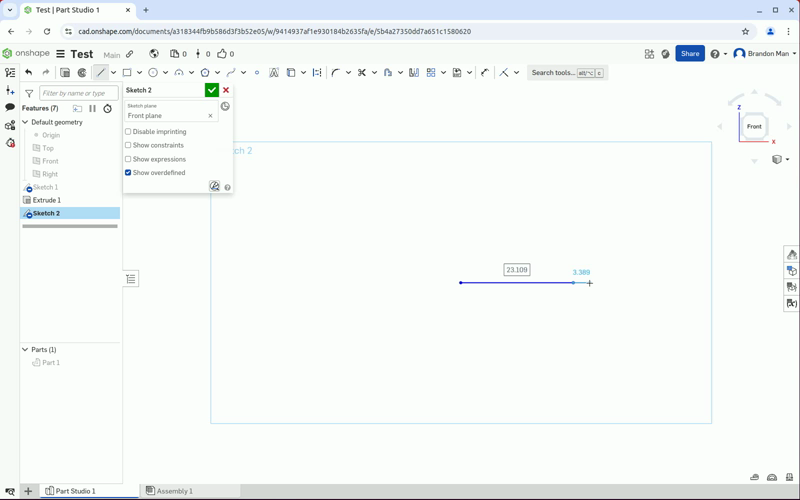
mouse_move(573, 245)
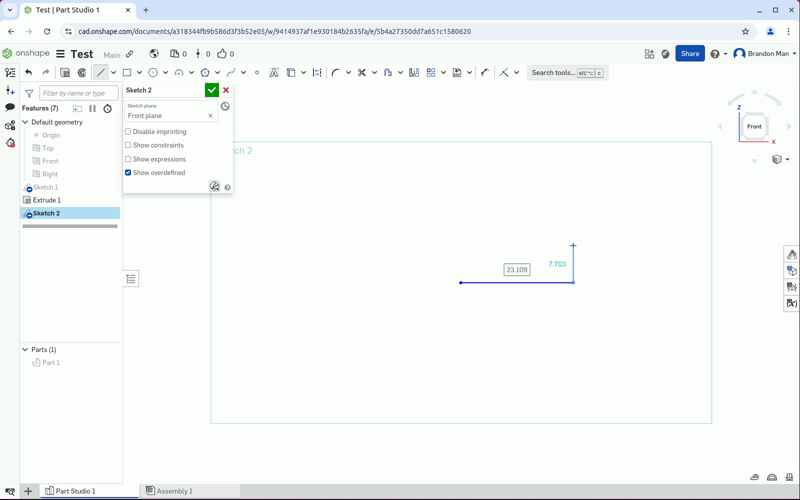
click(573, 245)
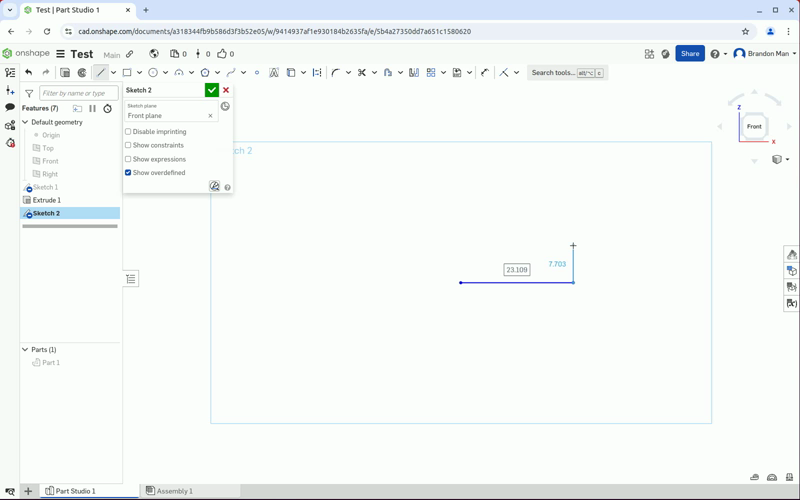
key_up(shift)
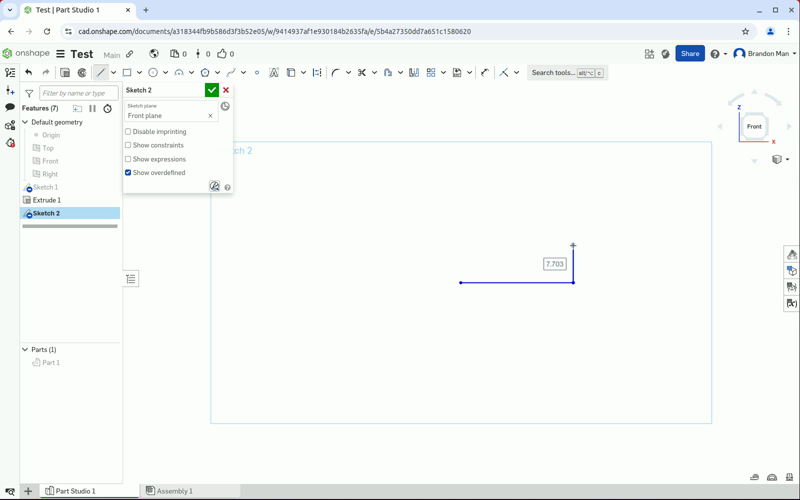
key_down(shift)
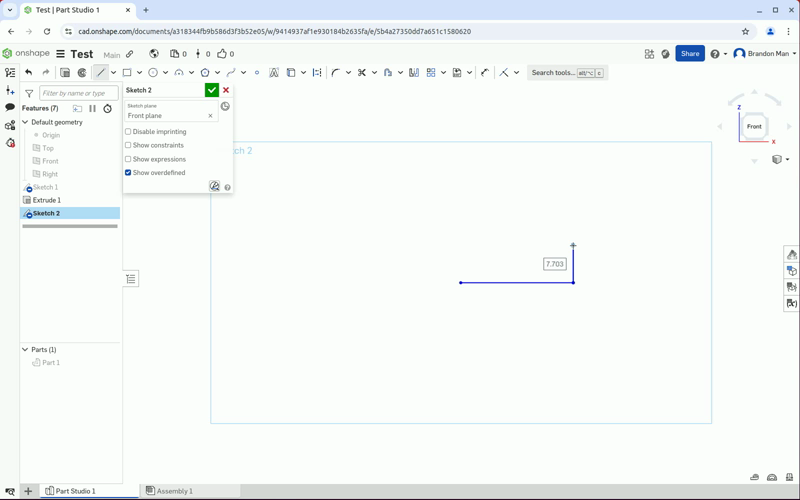
mouse_move(460, 245)
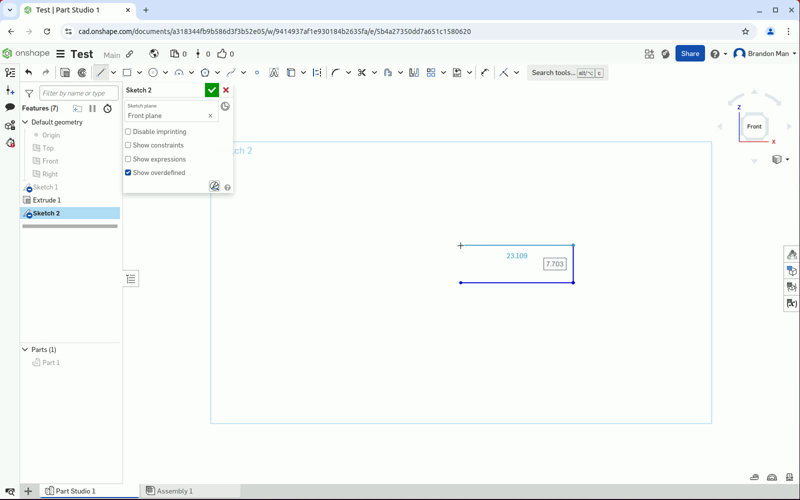
click(460, 245)
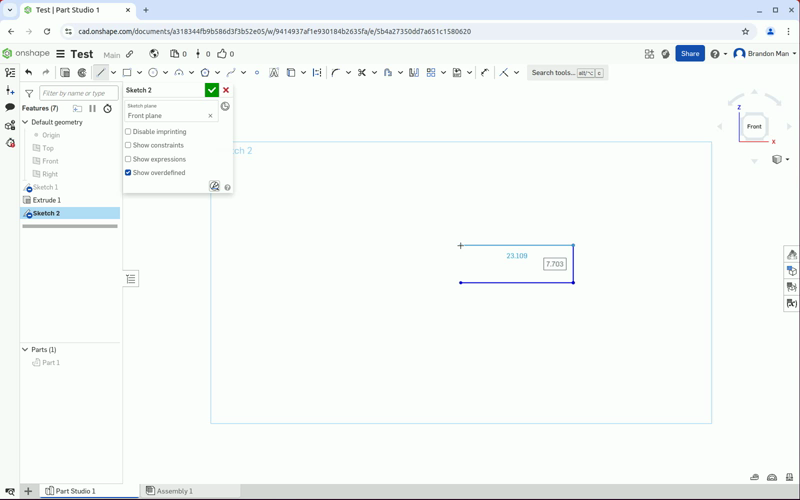
key_up(shift)
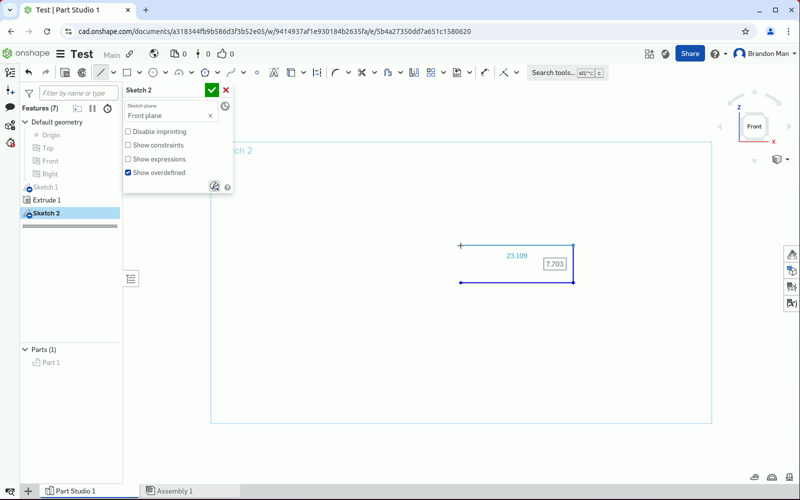
mouse_move(490, 245)
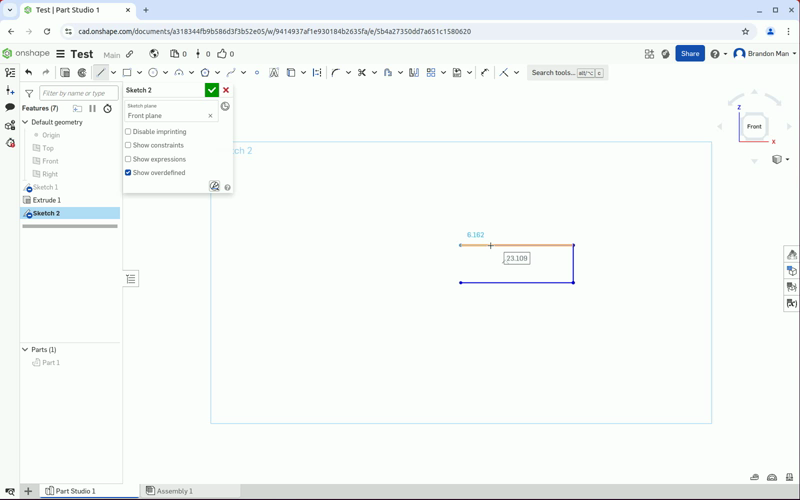
key_down(shift)
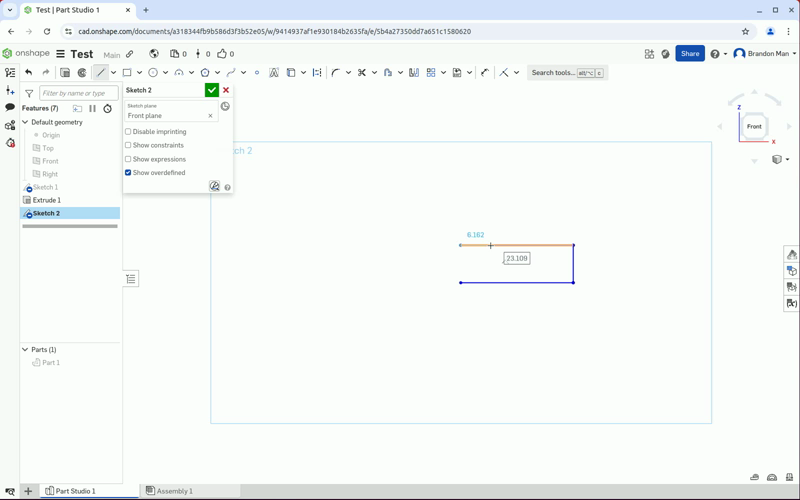
mouse_move(460, 282)
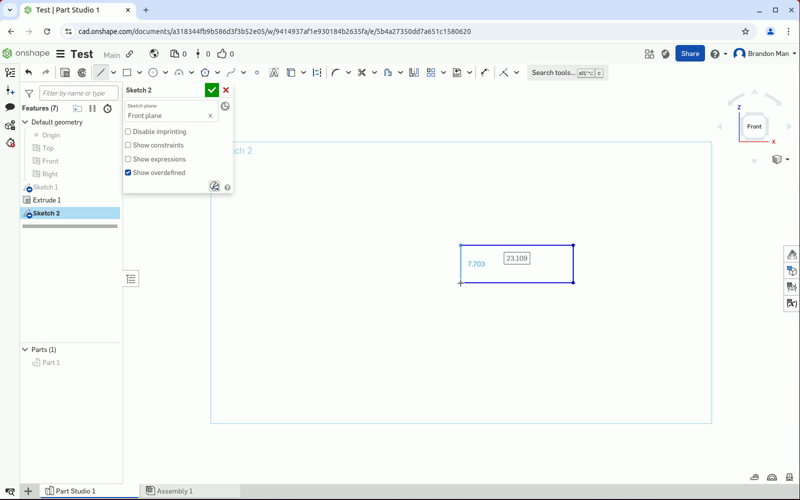
key_up(shift)
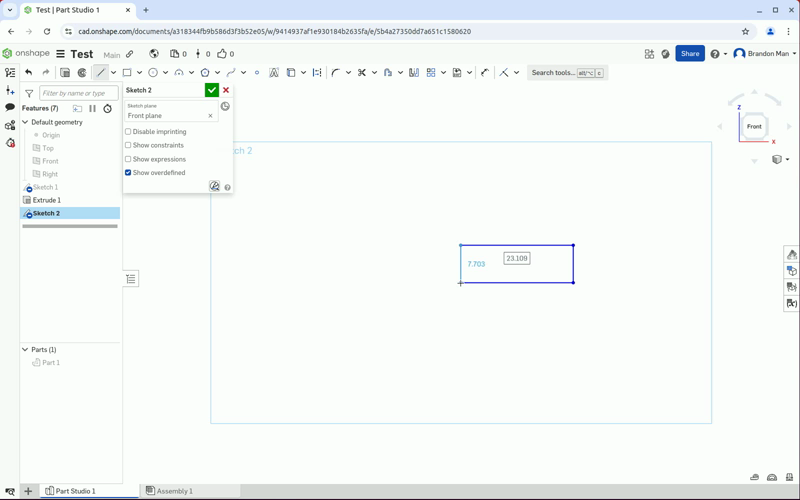
click(460, 282)
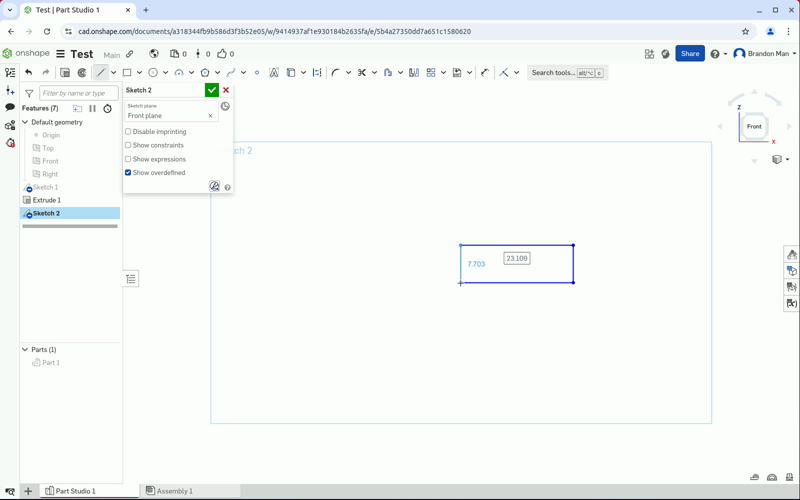
key(esc)
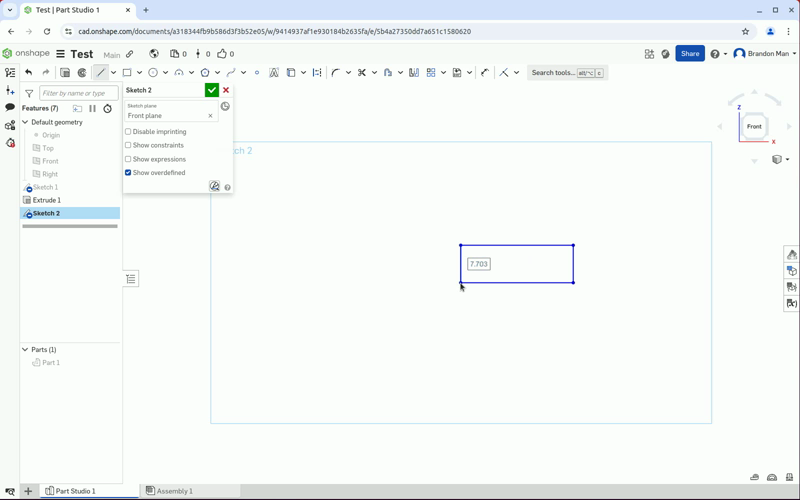
mouse_move(544, 263)
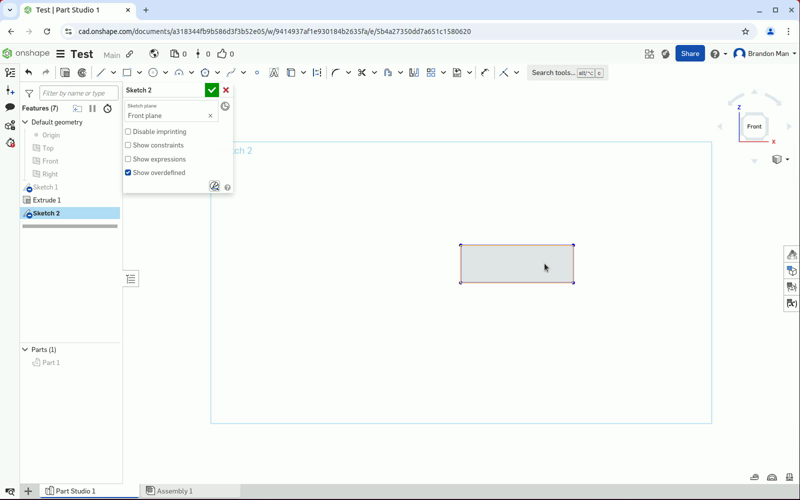
click(544, 263)
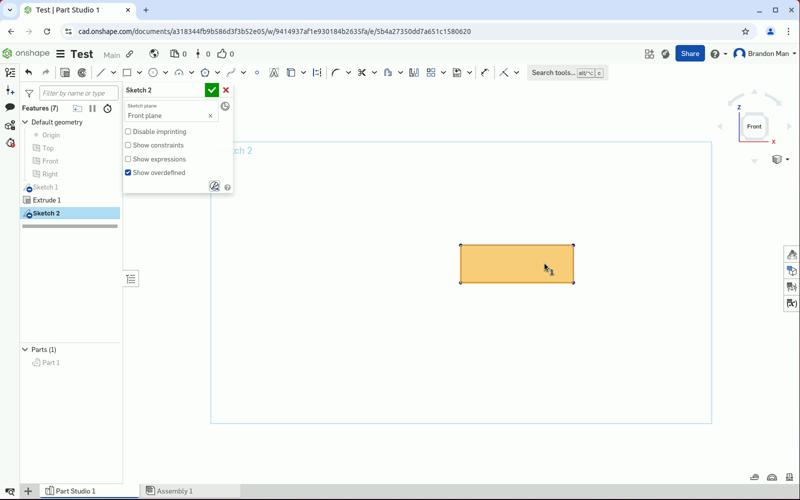
mouse_move(73, 352)
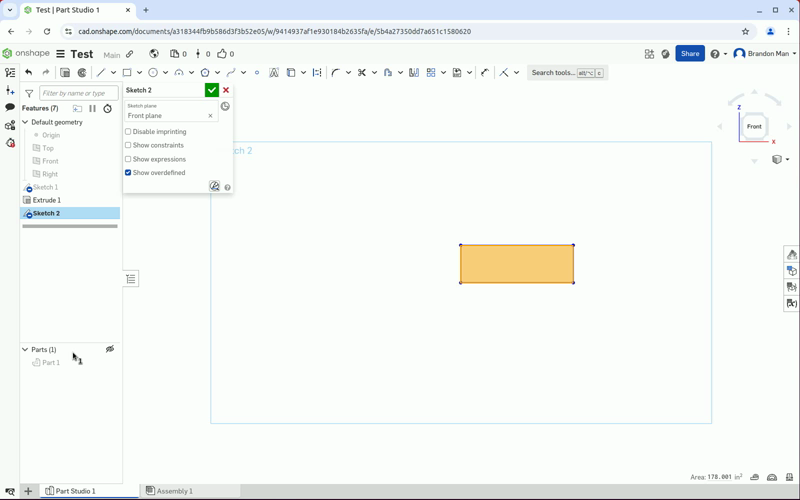
key(shift+y)
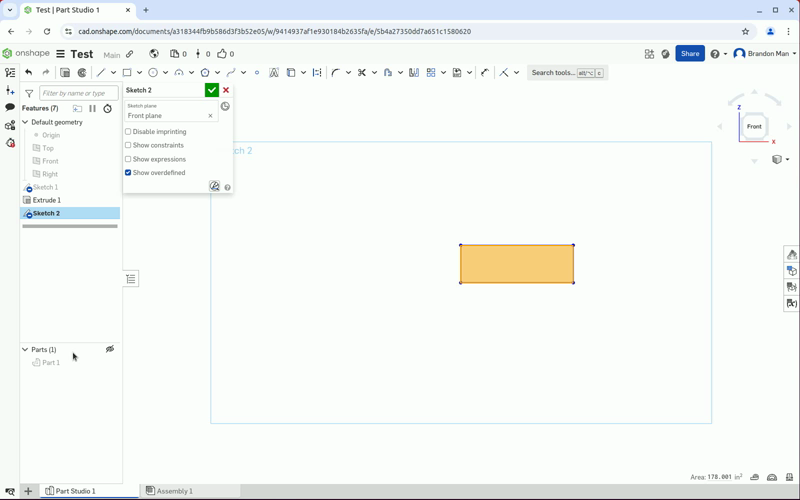
key(shift+e)
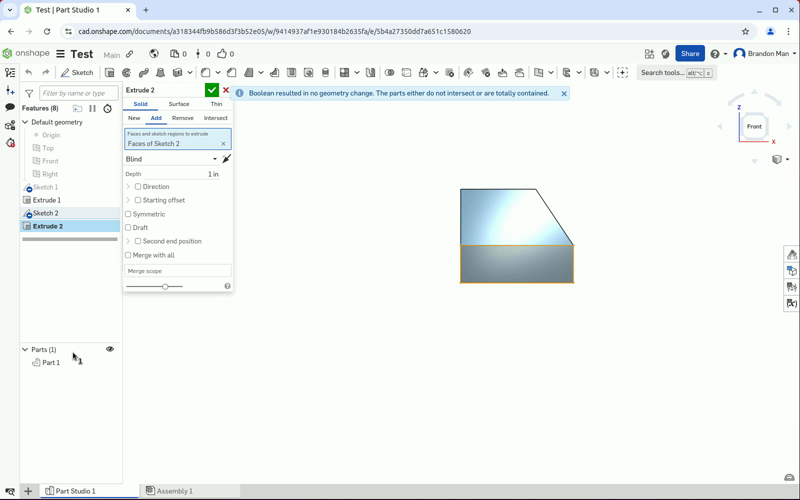
mouse_move(143, 106)
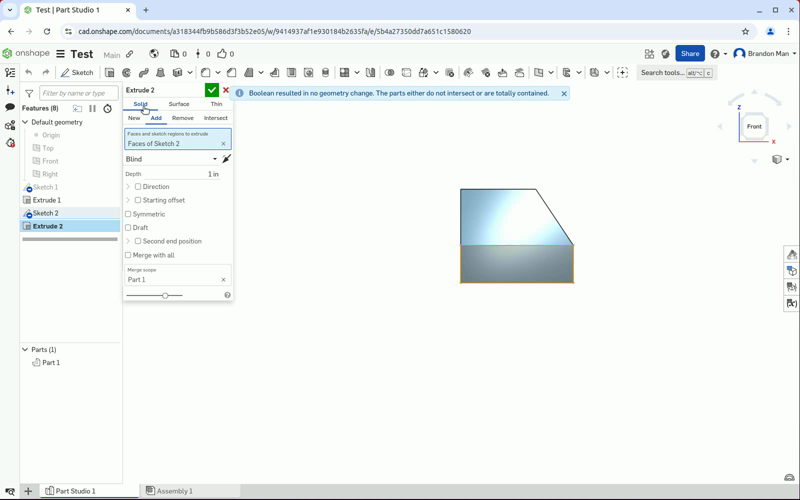
click(143, 106)
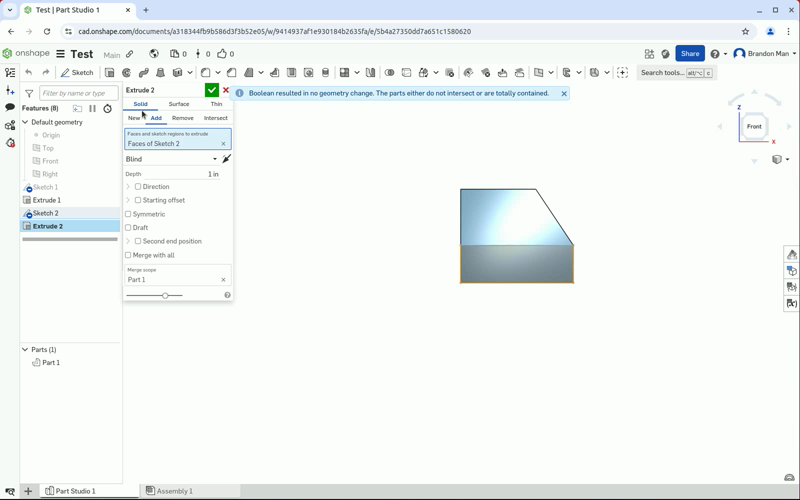
mouse_move(137, 120)
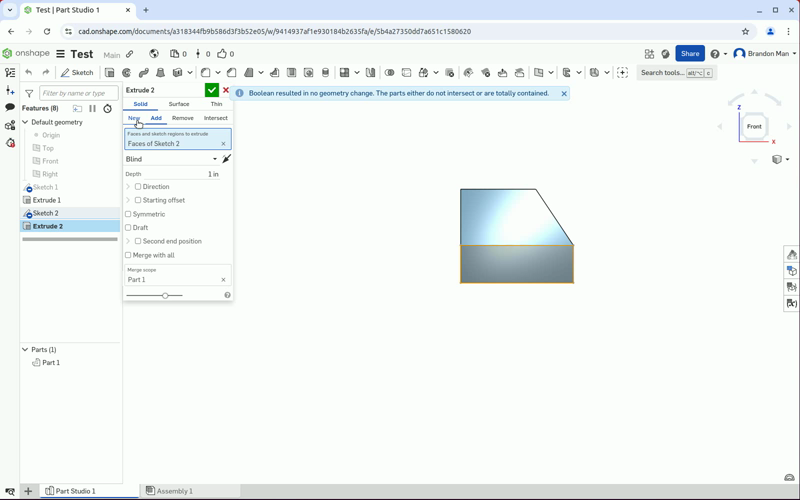
click(137, 120)
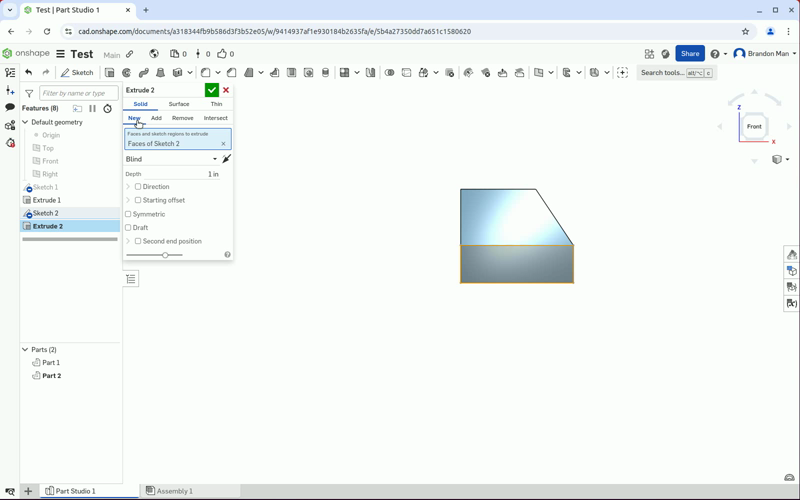
key(tab, 4)
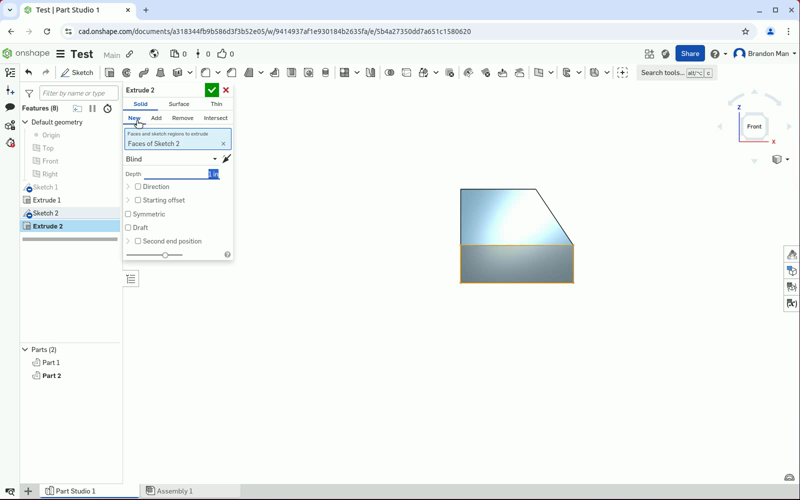
text(-7.703)
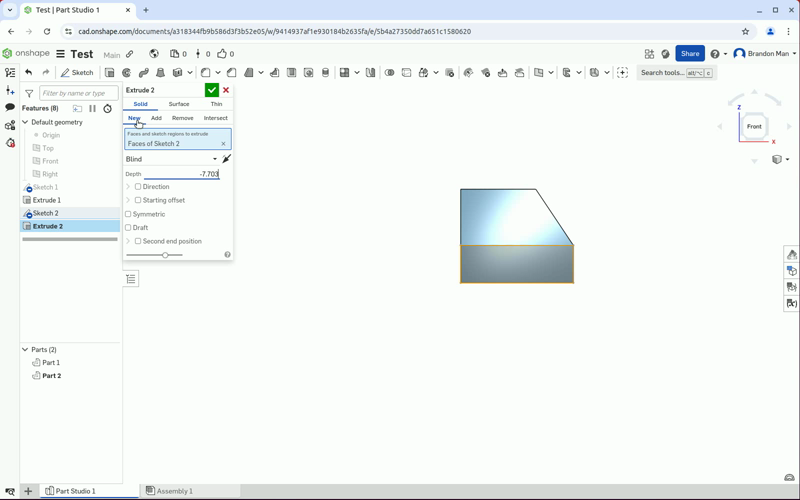
key(enter)
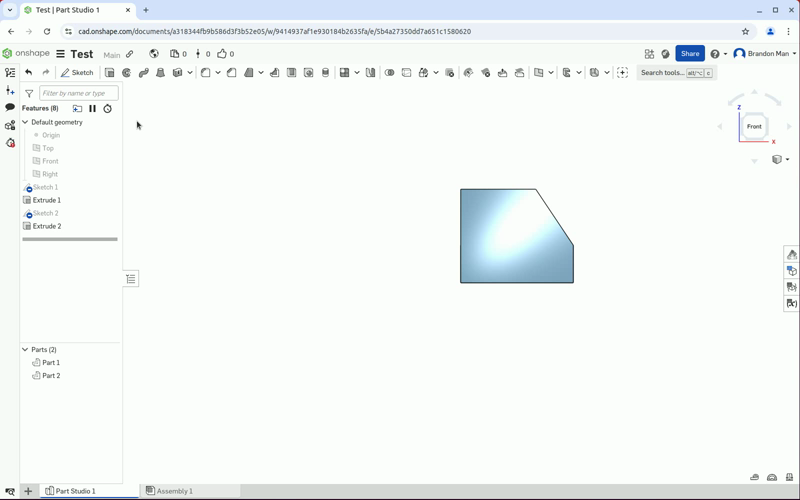
key(shift+h)
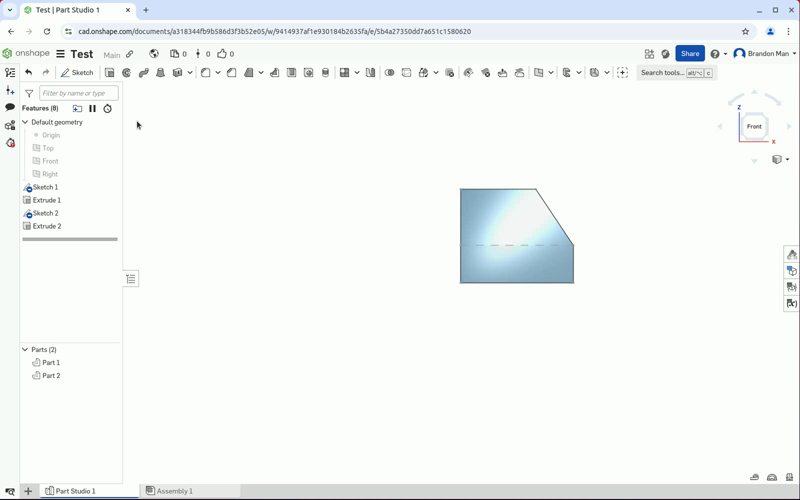
key(shift+h)
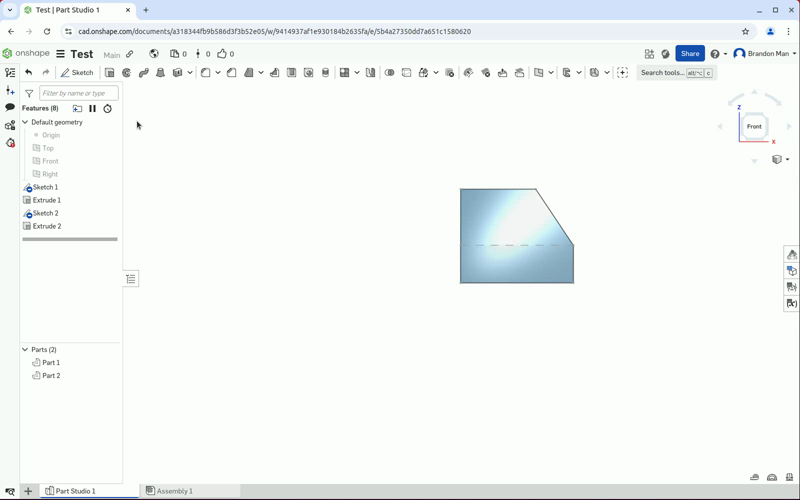
key(shift+7)
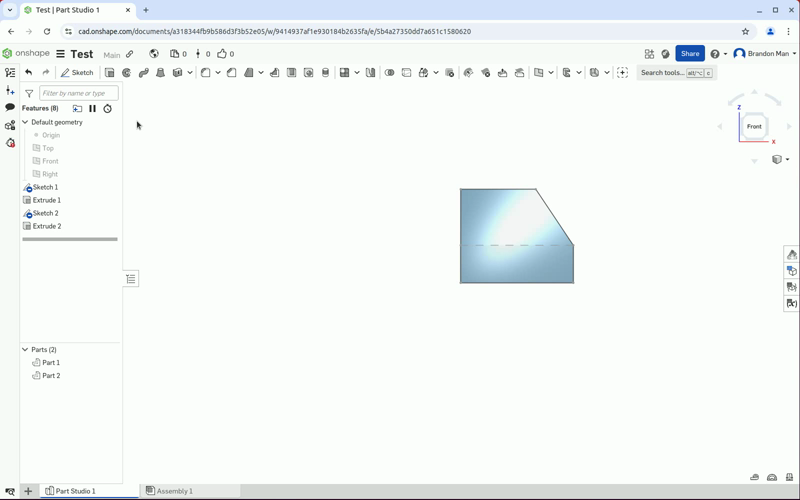
key(left, 2)
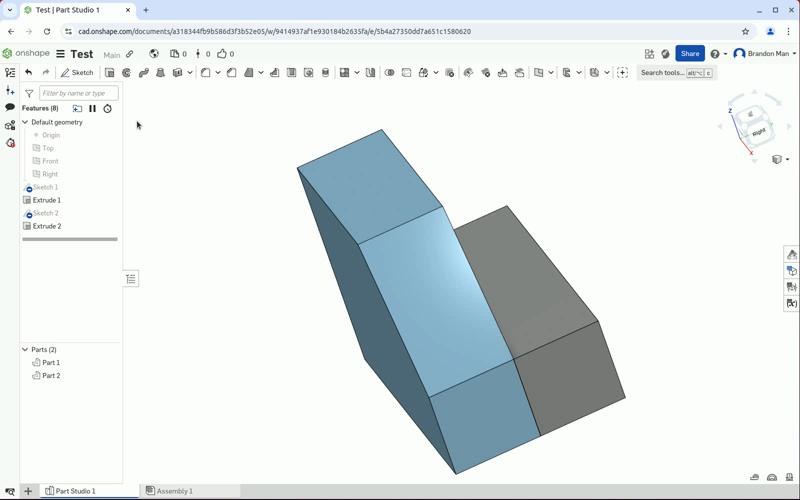
key(down, 2)
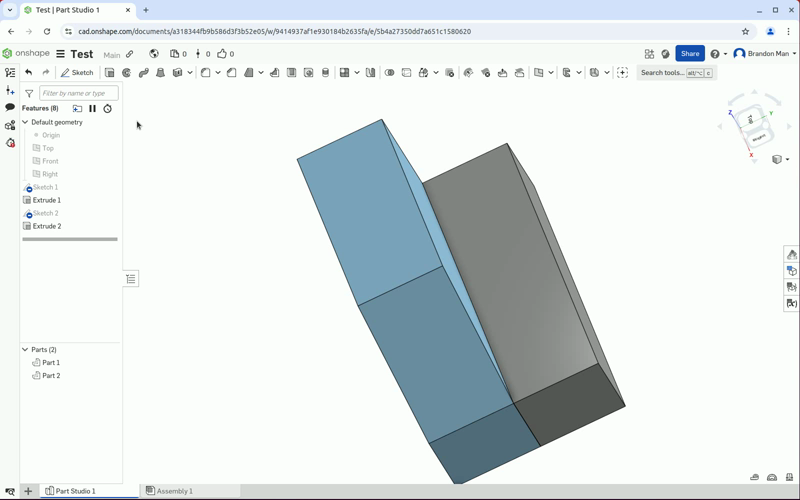
key(up, 2)
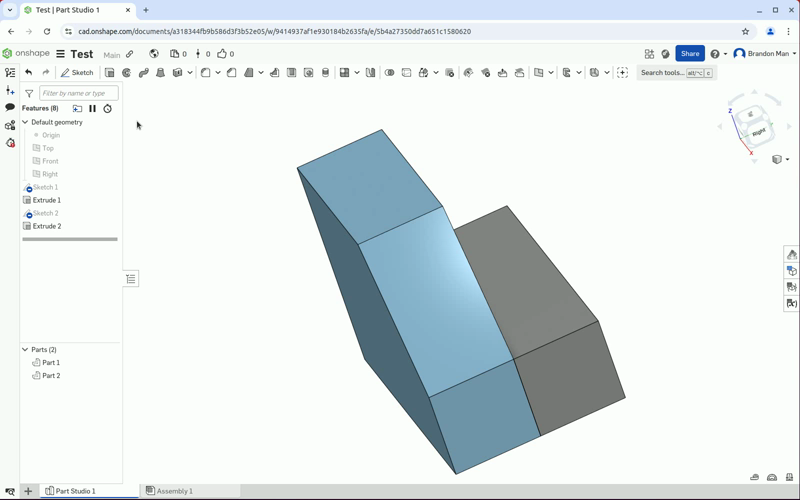
key(right, 2)
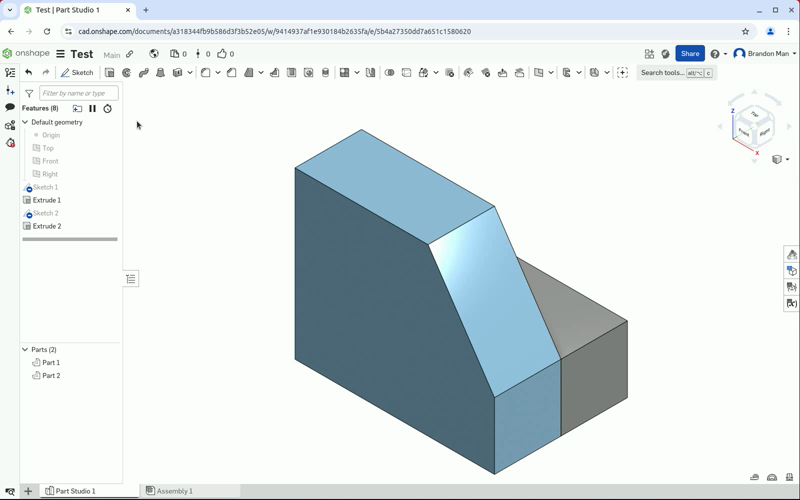
mouse_move(73, 189)
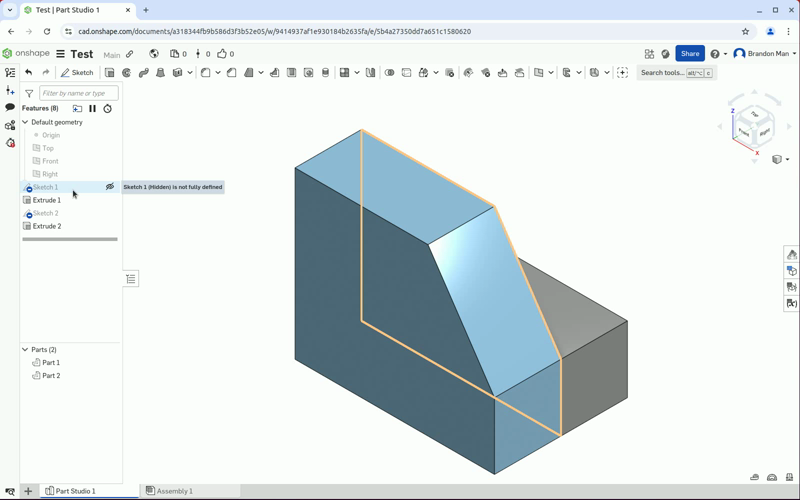
click(73, 189)